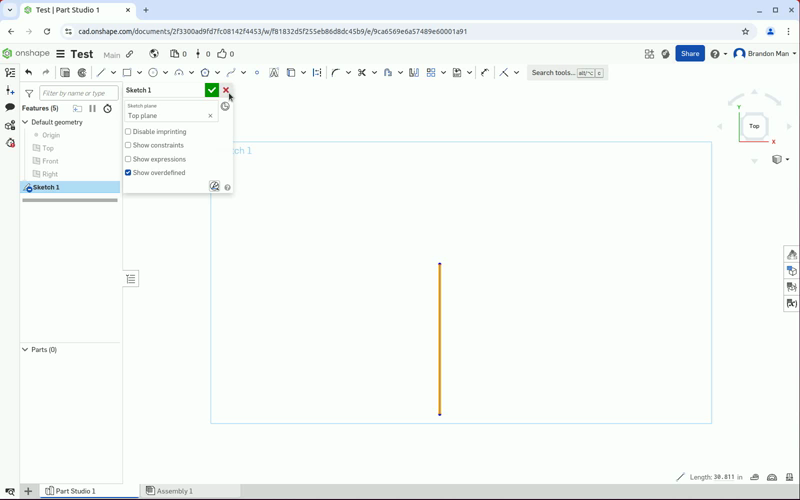
key(shift+h)
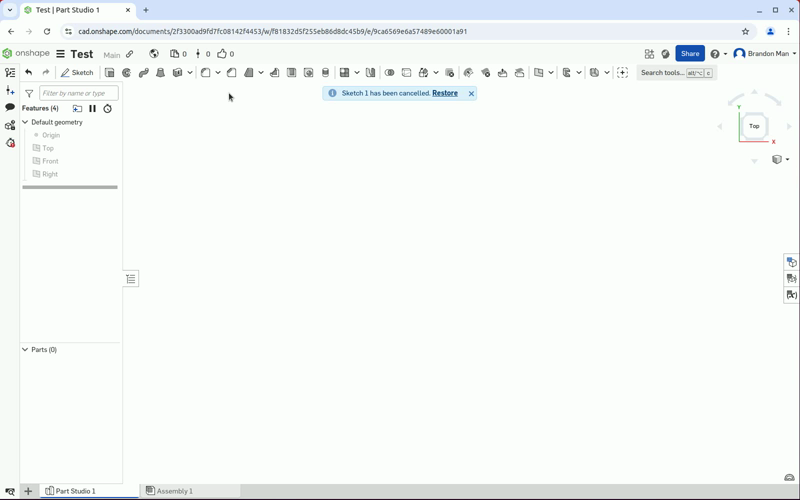
mouse_move(73, 352)
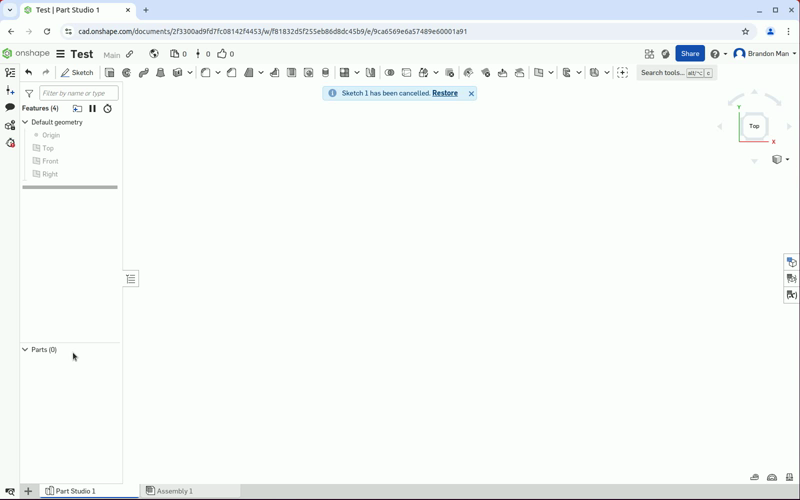
key(y)
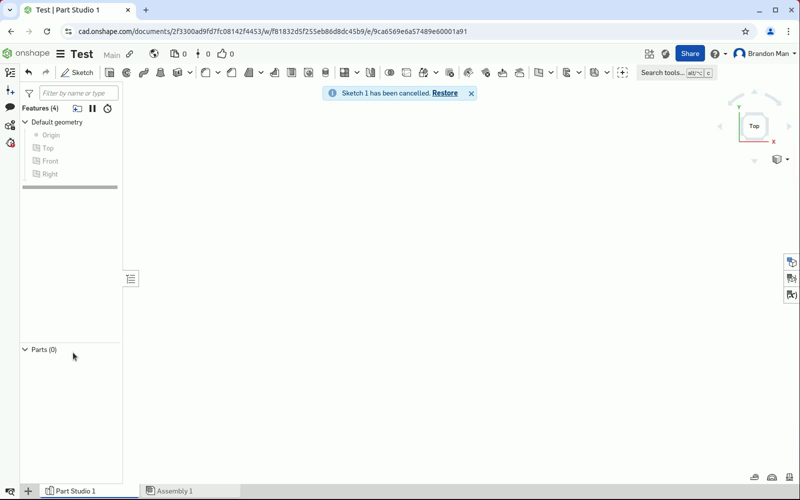
key(shift+p)
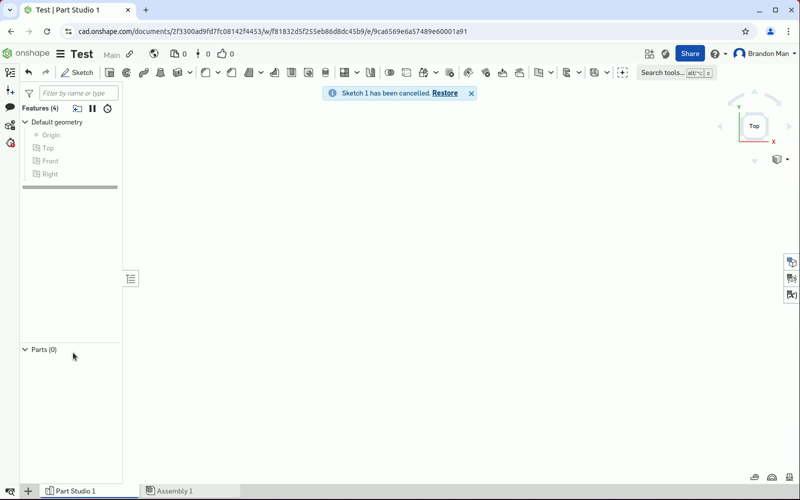
key(space)
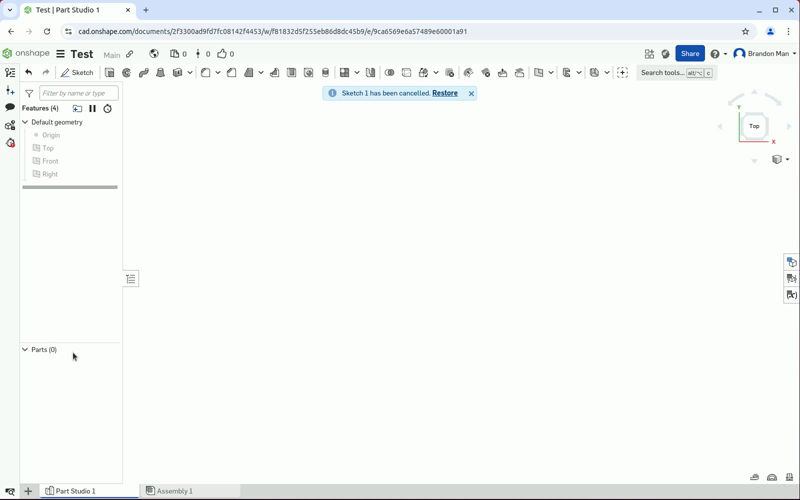
key_down(shift)
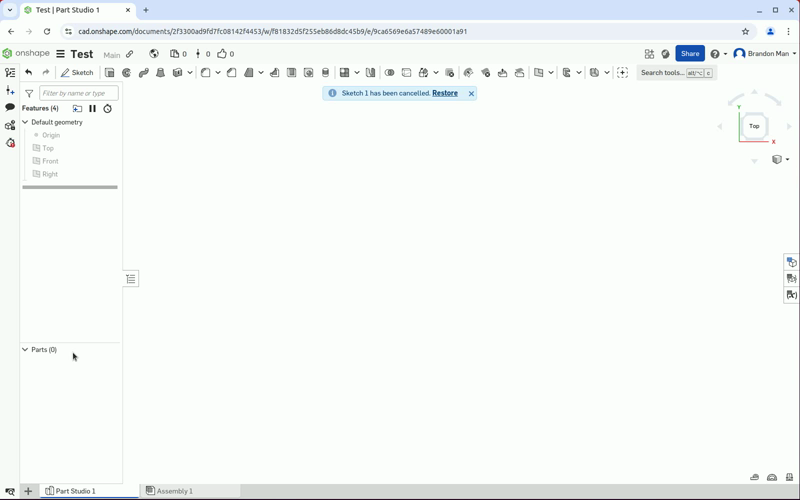
key(up)
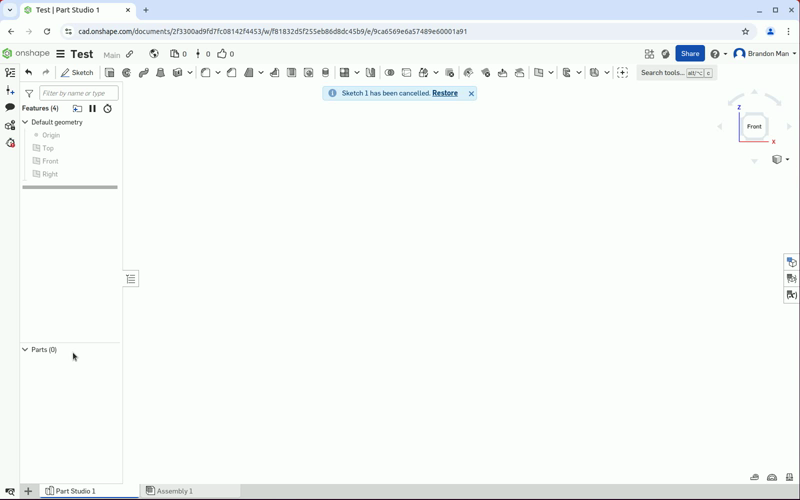
key_up(shift)
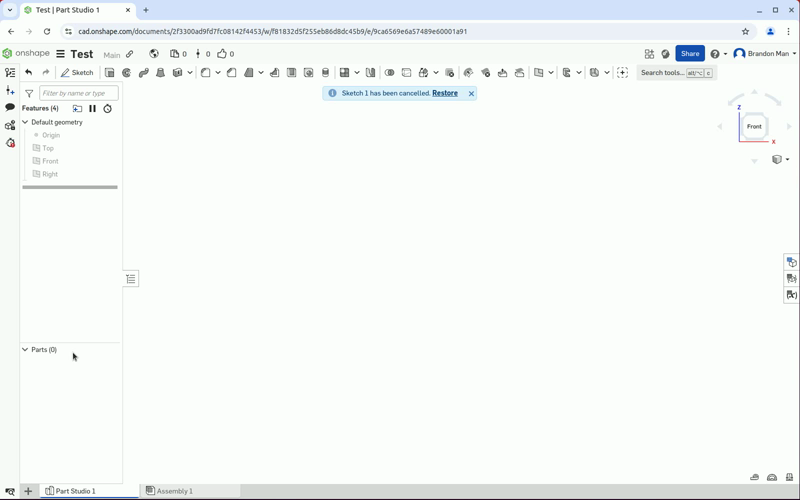
mouse_move(73, 352)
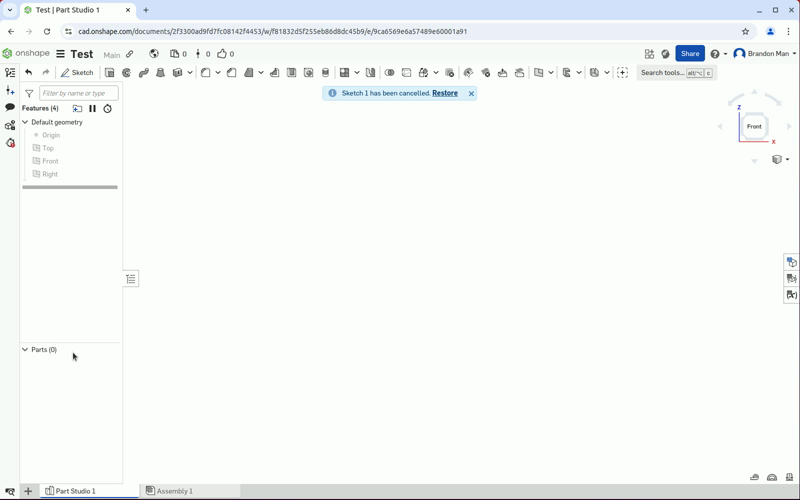
key(shift+y)
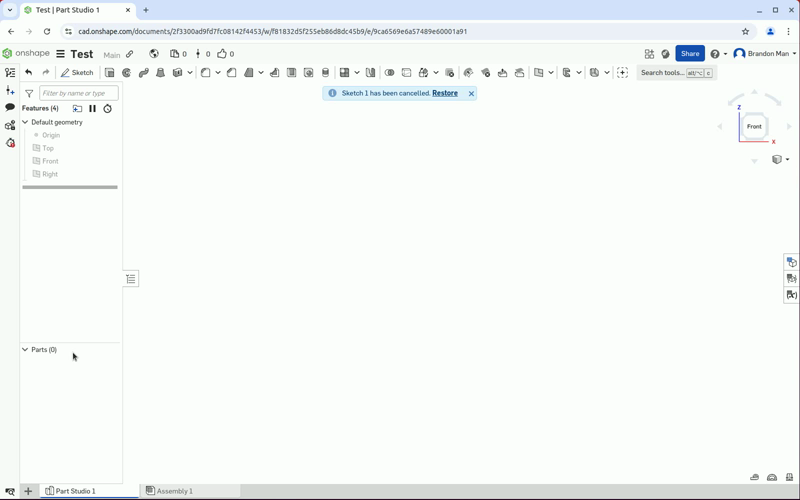
key(shift+s)
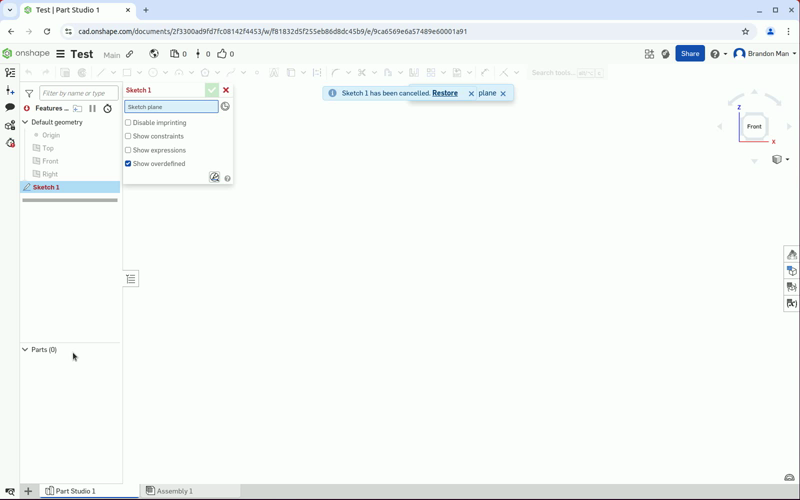
mouse_move(73, 163)
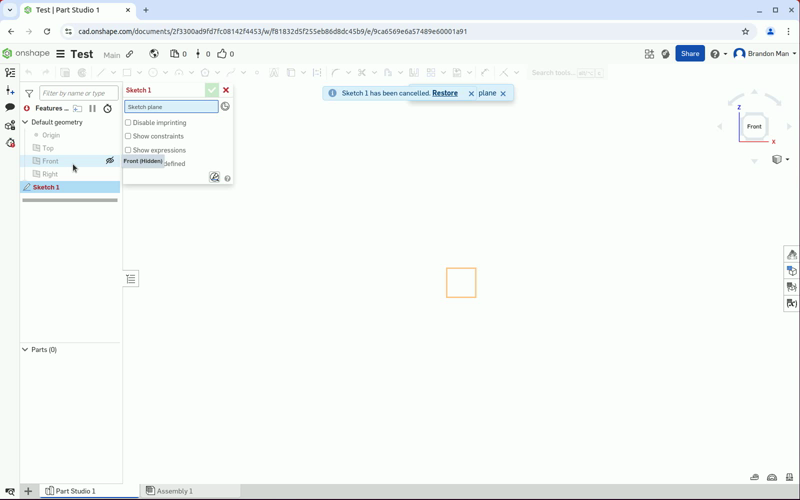
click(73, 163)
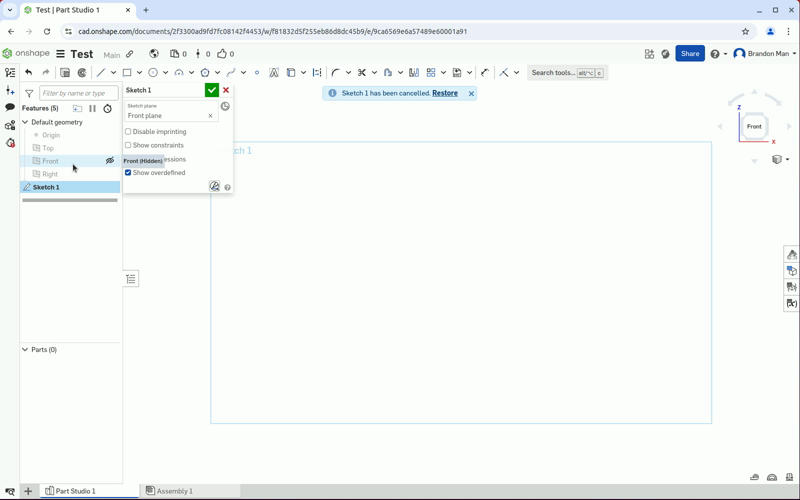
mouse_move(73, 352)
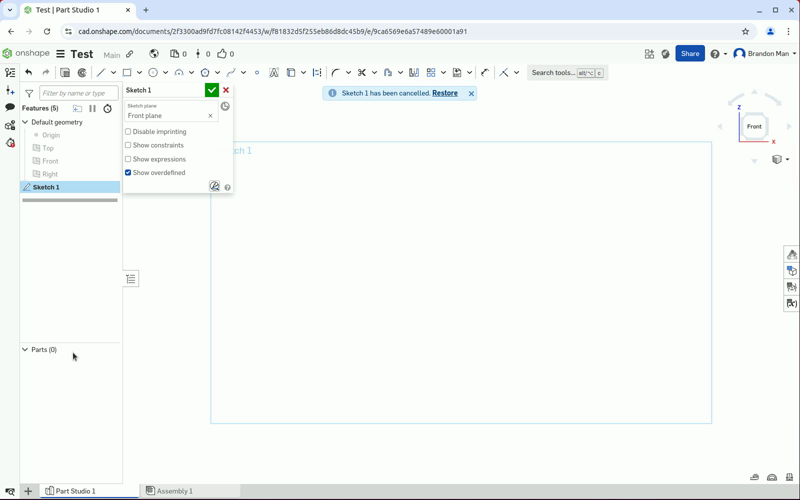
key(y)
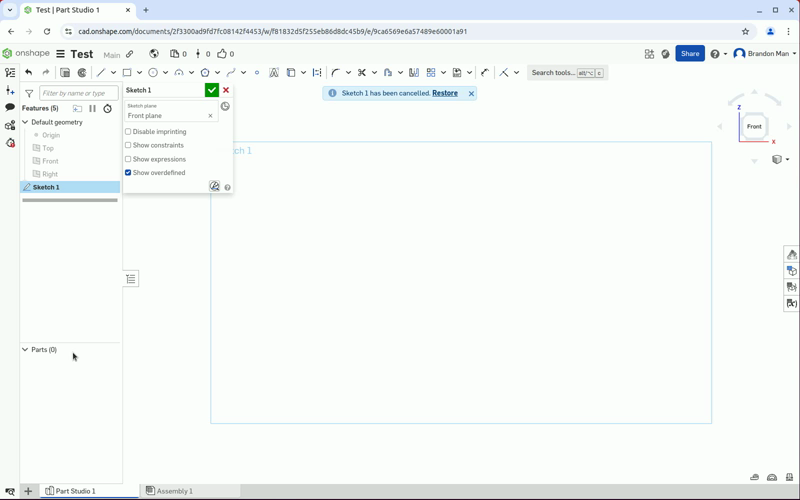
key(c)
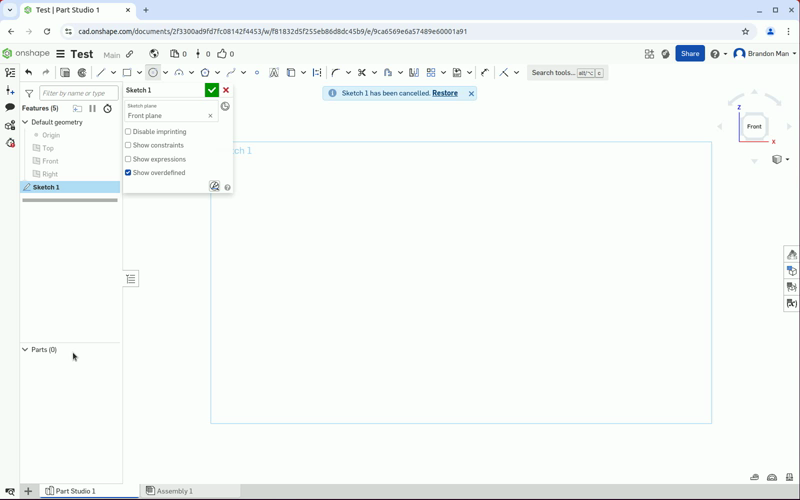
key_down(shift)
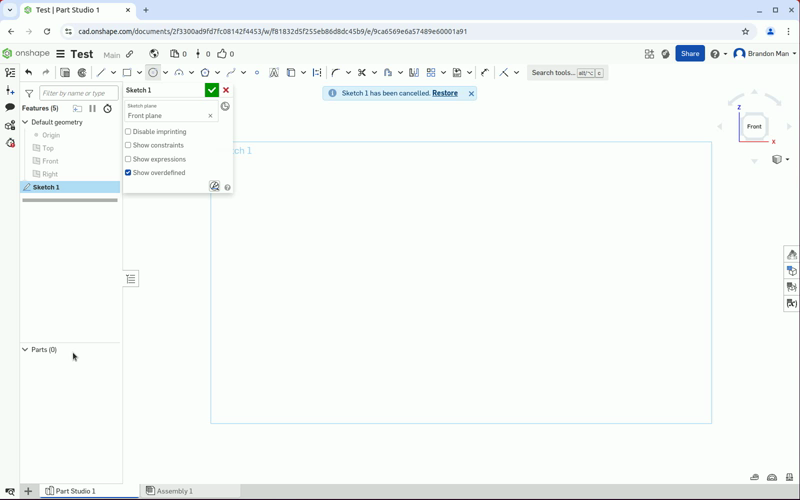
mouse_move(461, 282)
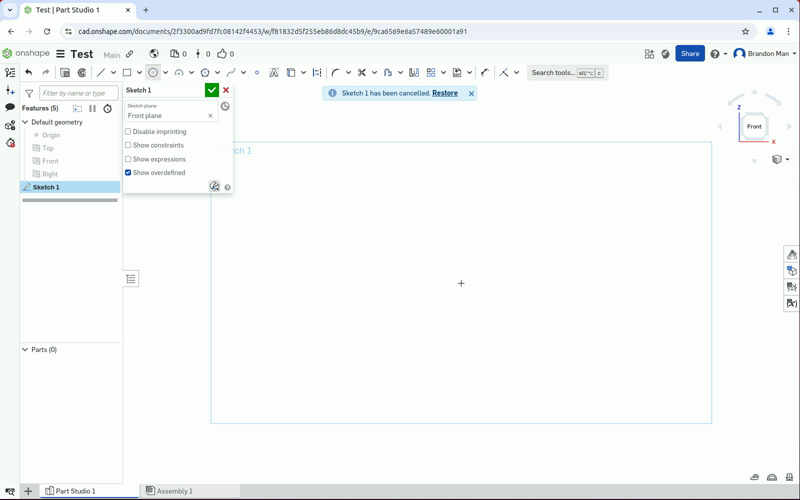
click(461, 282)
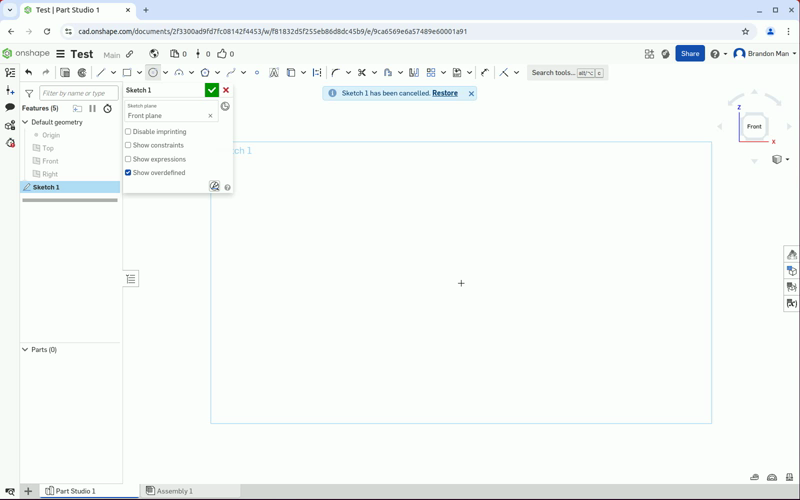
key_up(shift)
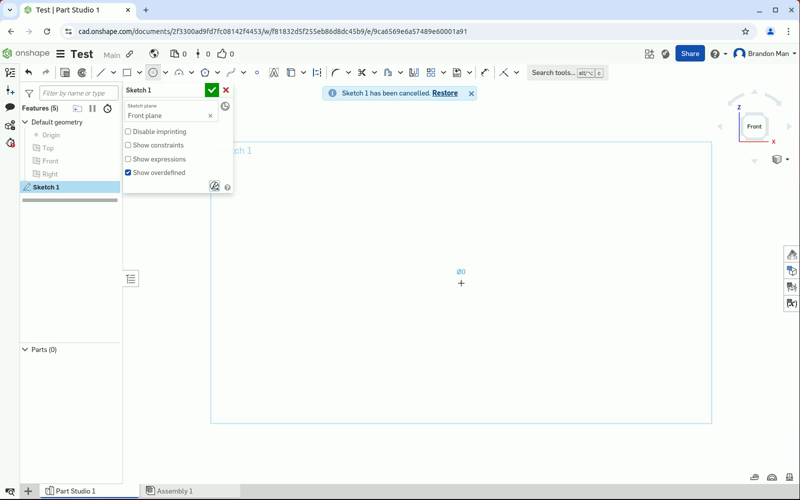
mouse_move(490, 282)
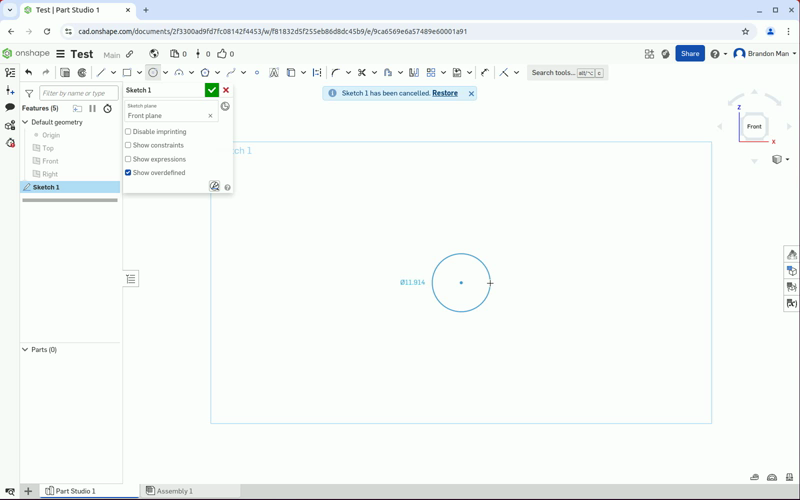
click(490, 282)
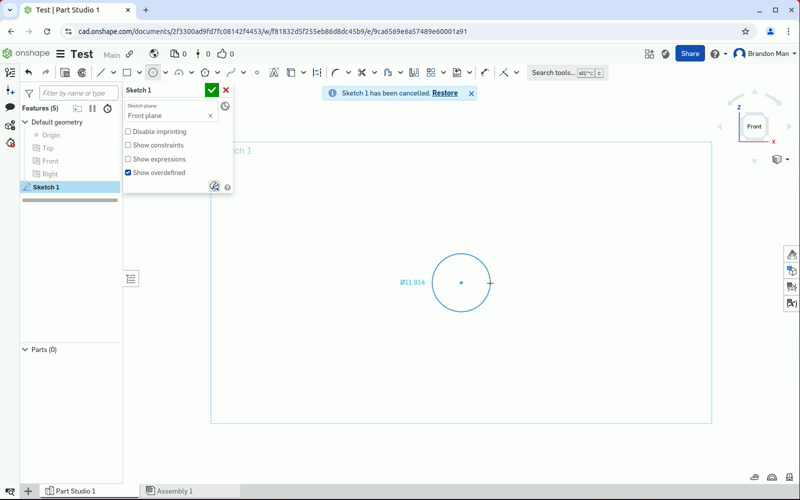
key(esc)
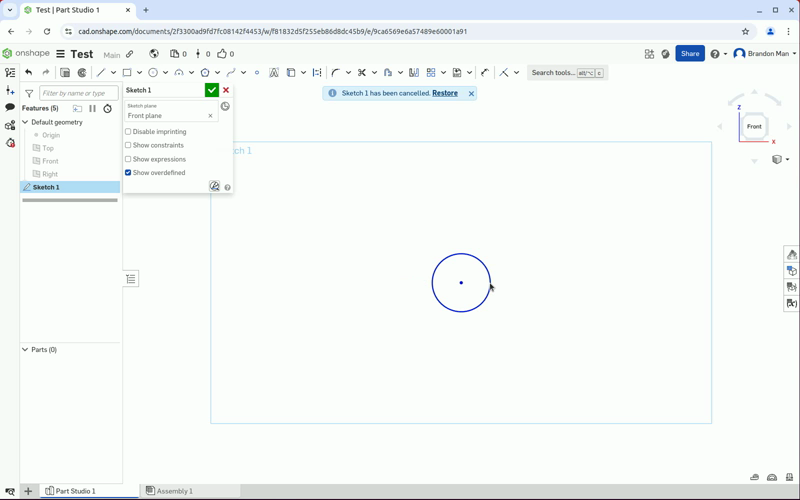
key(c)
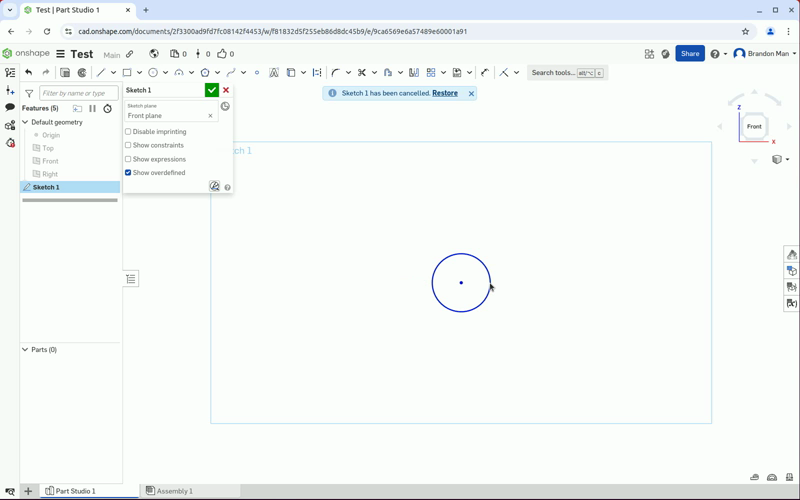
key_down(shift)
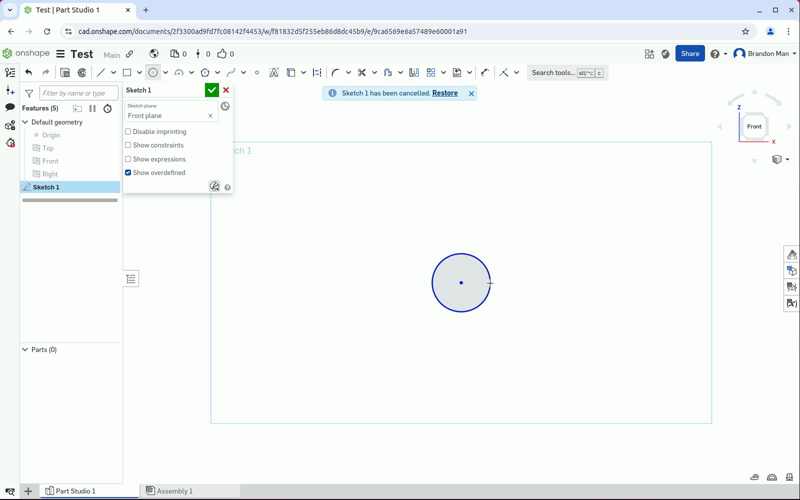
mouse_move(461, 302)
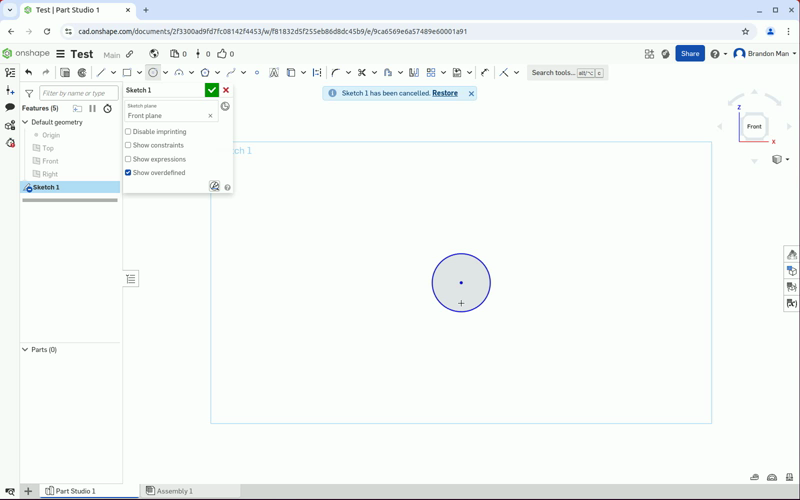
click(461, 302)
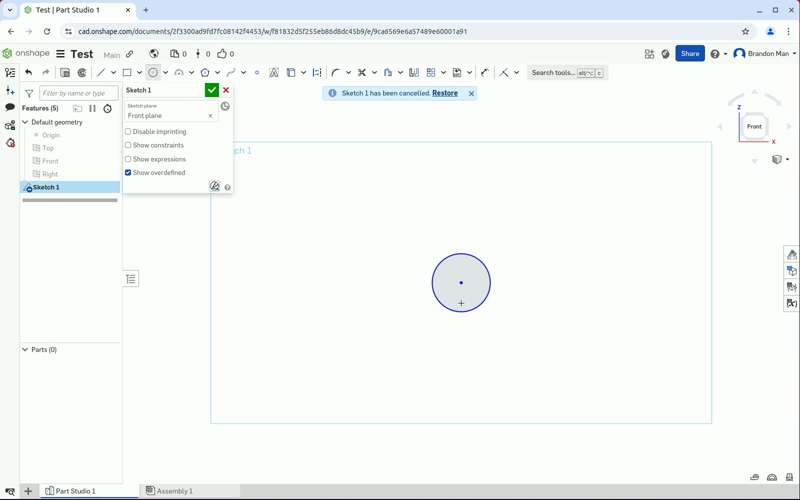
key_up(shift)
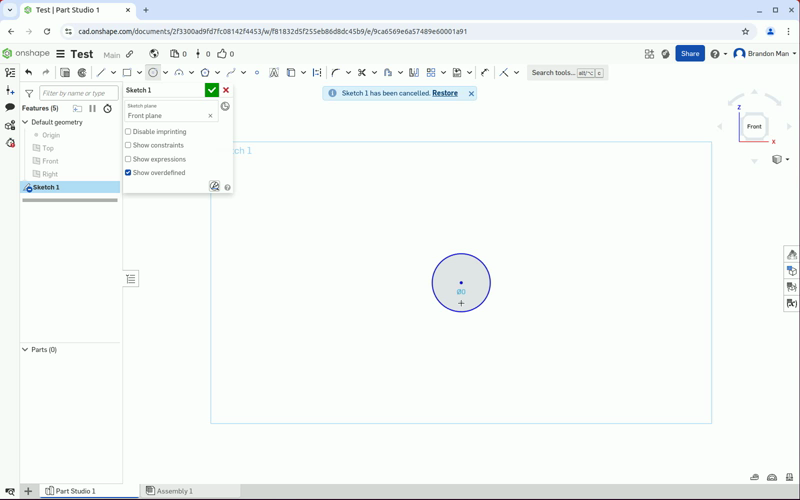
mouse_move(466, 302)
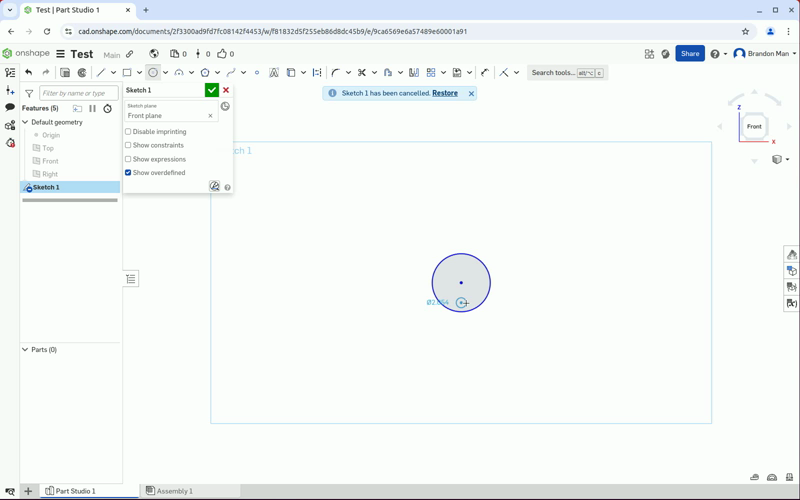
click(466, 302)
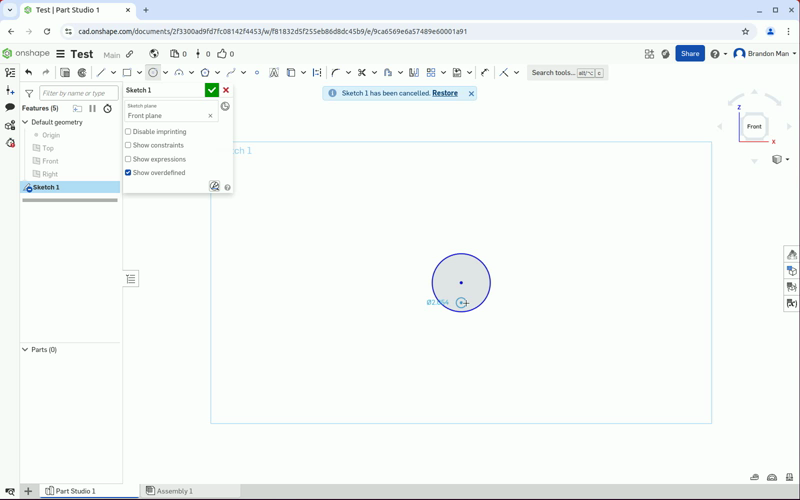
key(esc)
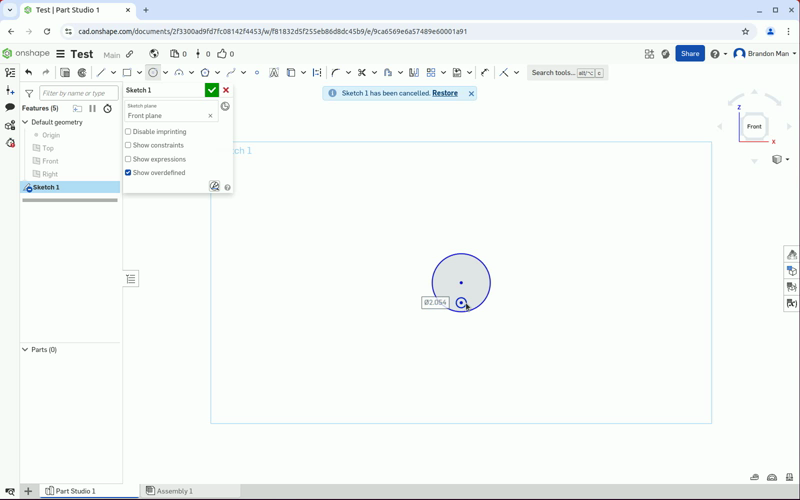
key(c)
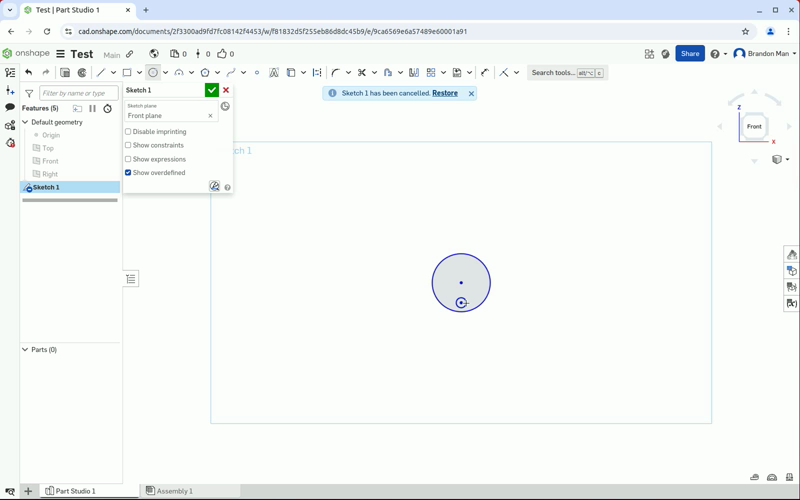
key_down(shift)
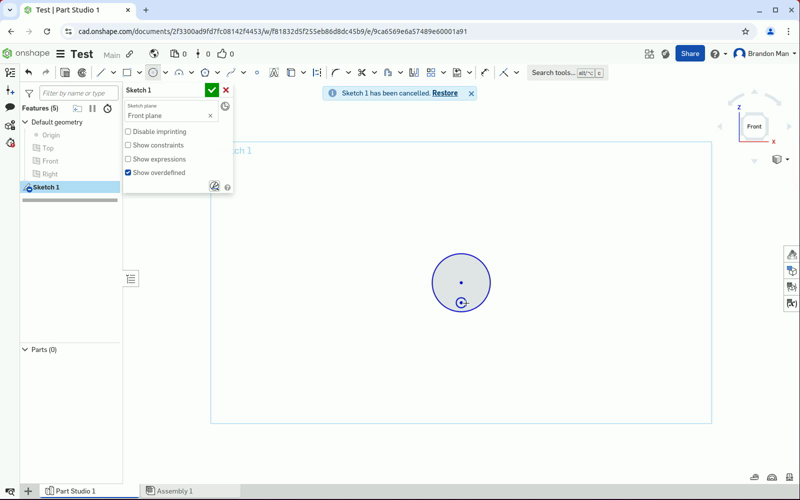
mouse_move(461, 282)
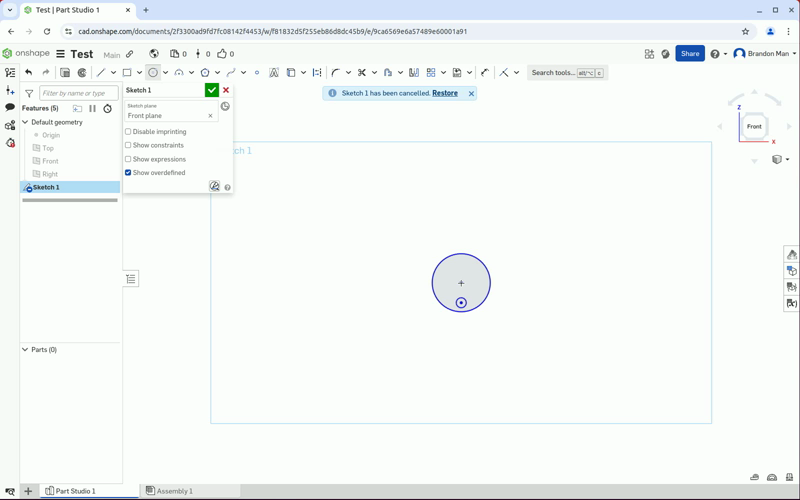
click(461, 282)
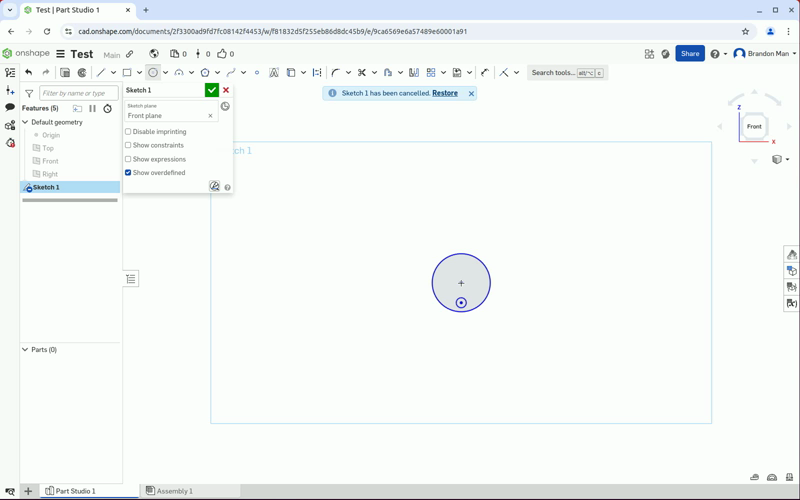
key_up(shift)
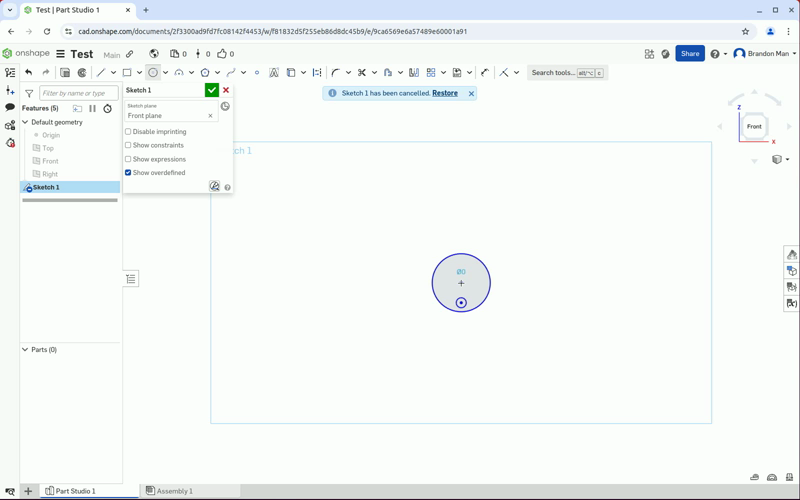
mouse_move(466, 282)
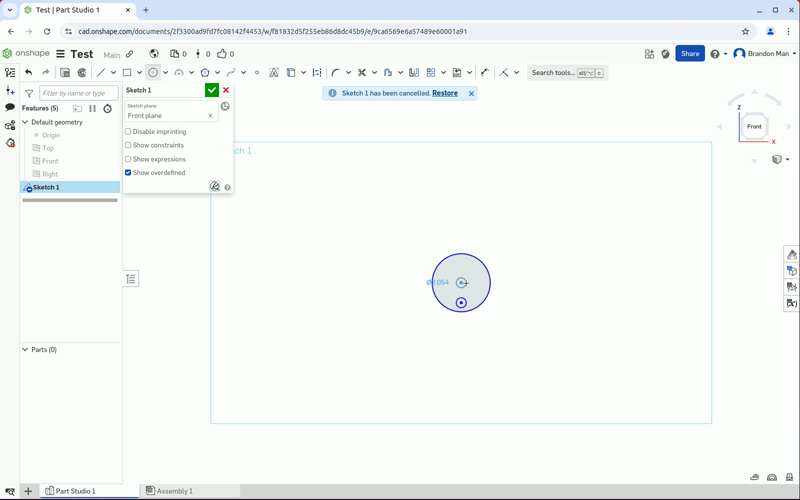
click(466, 282)
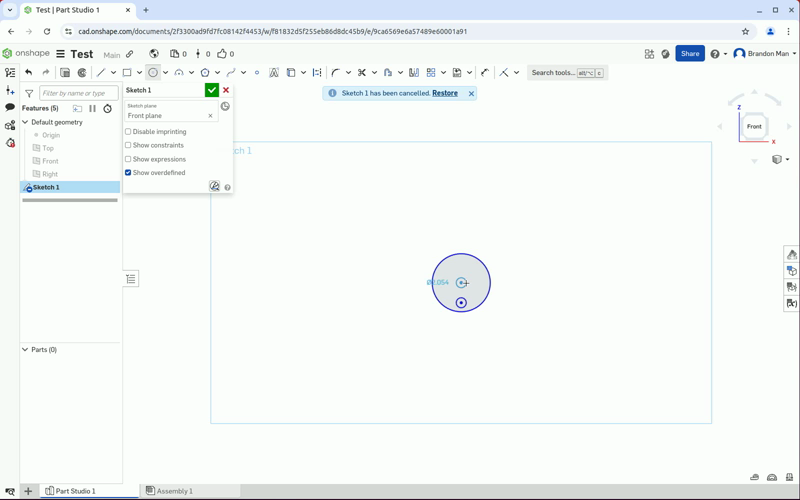
key(esc)
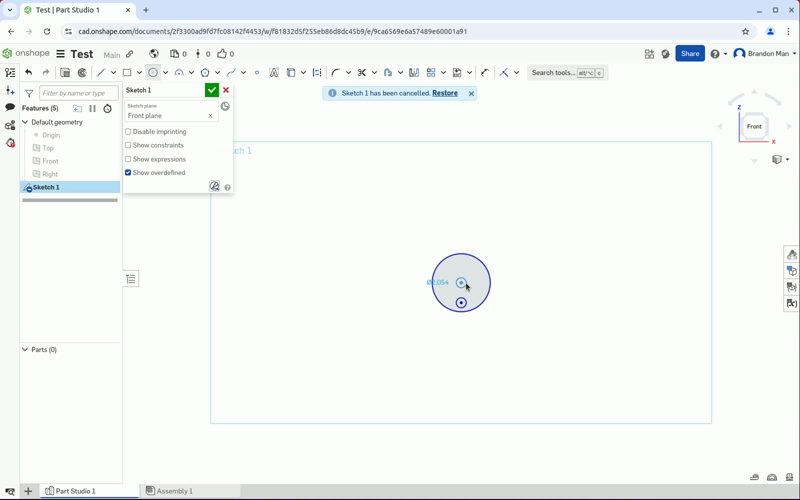
mouse_move(484, 290)
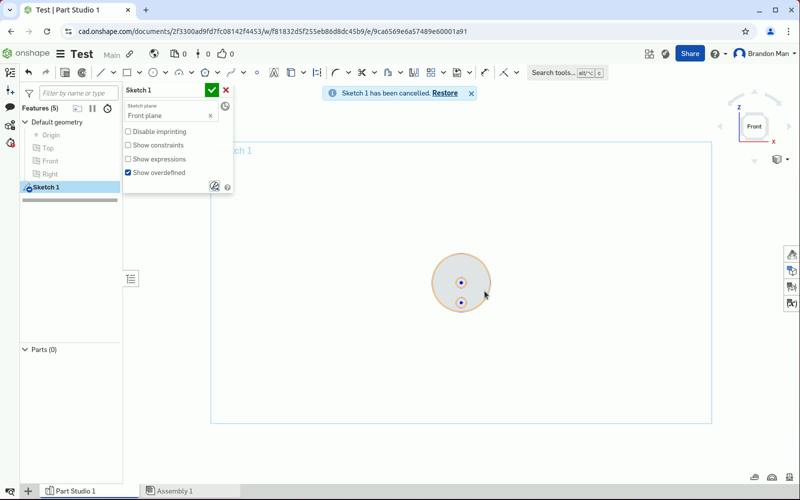
click(484, 290)
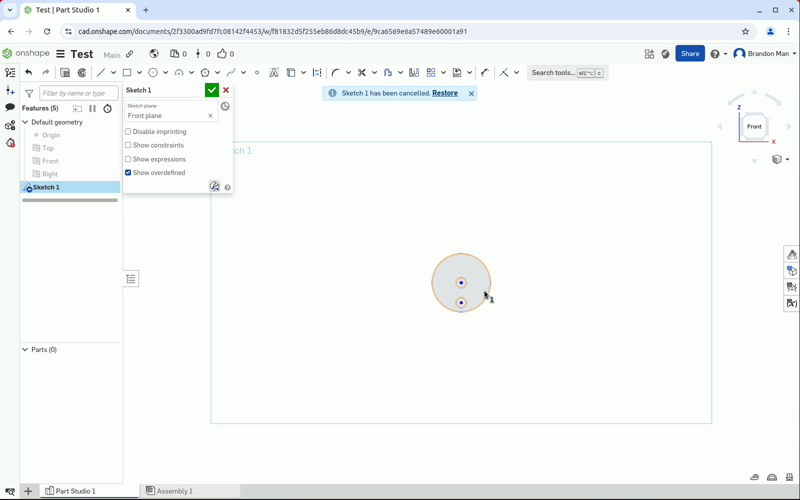
mouse_move(73, 352)
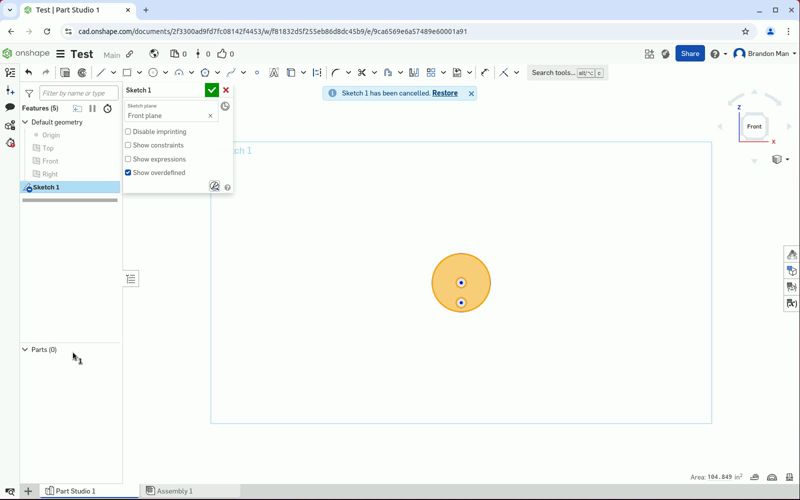
key(shift+y)
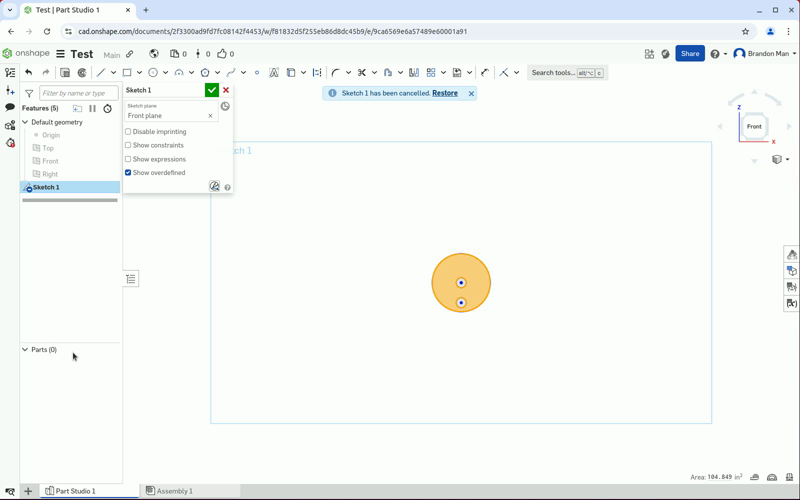
key(shift+e)
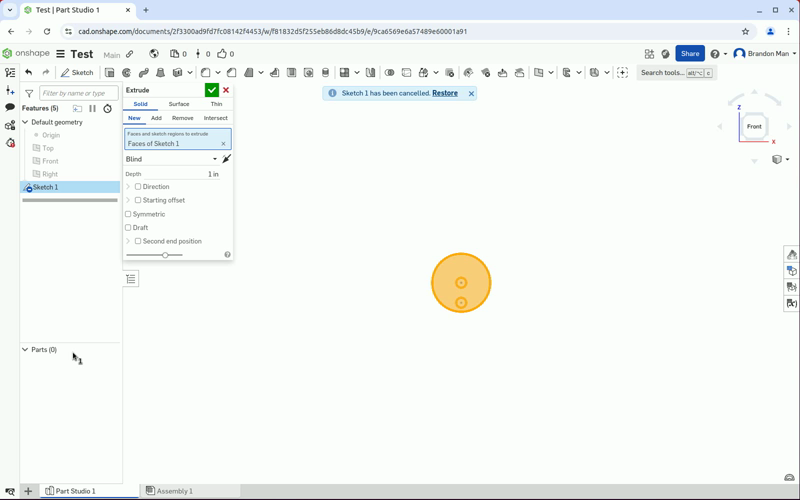
mouse_move(143, 106)
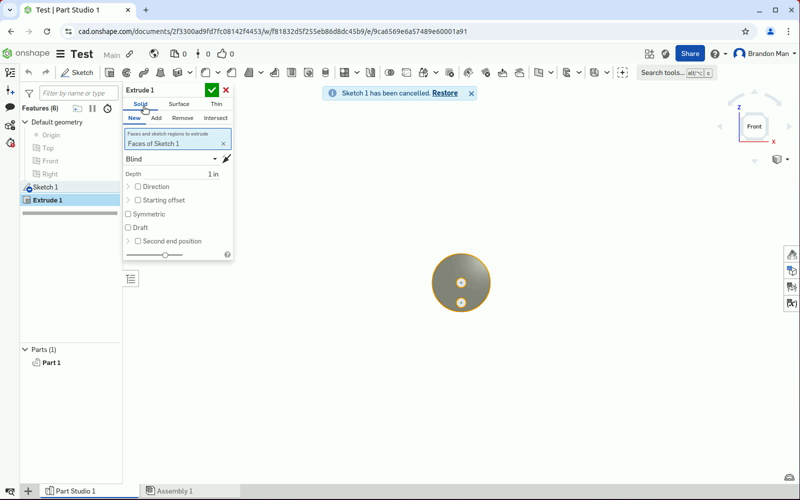
click(143, 106)
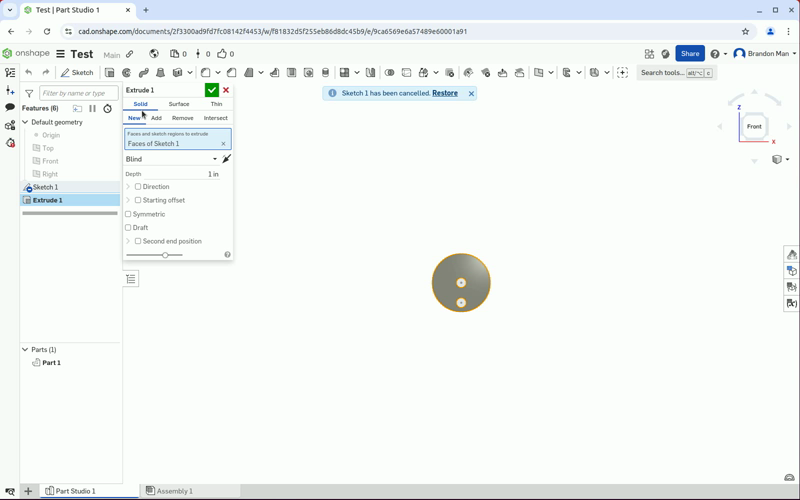
mouse_move(137, 120)
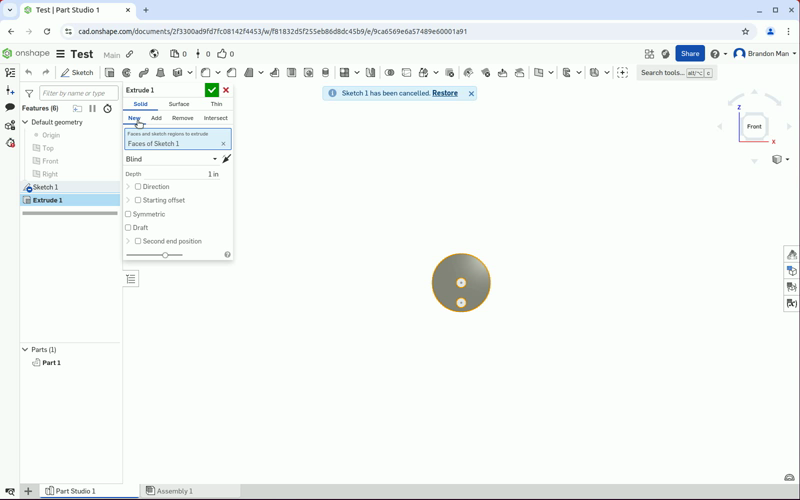
click(137, 120)
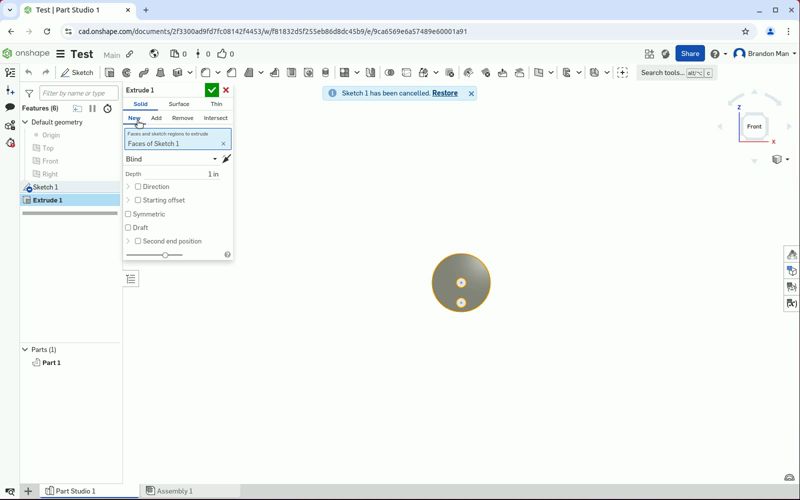
key(tab, 4)
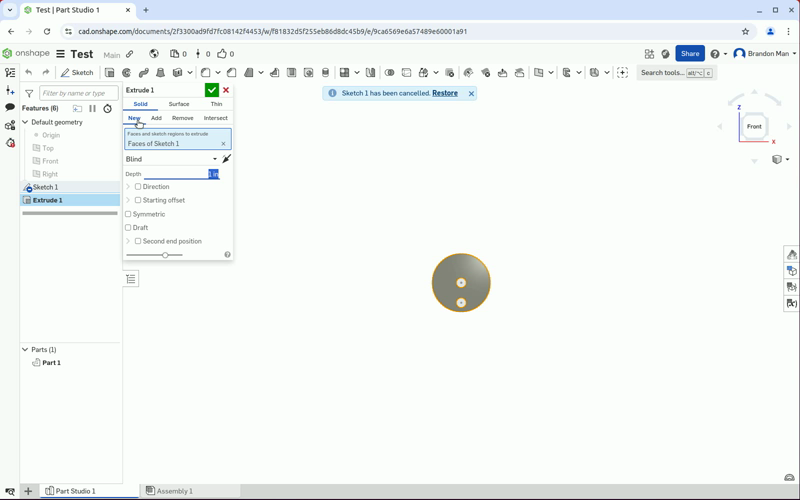
text(9.148)
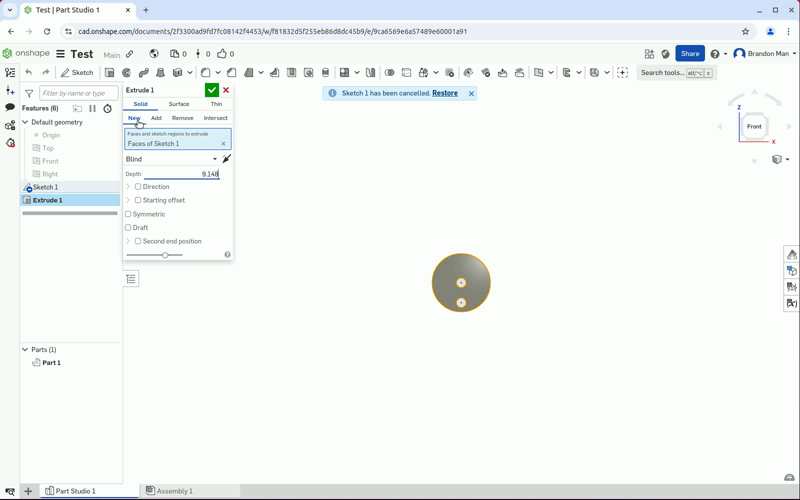
key(tab, 3)
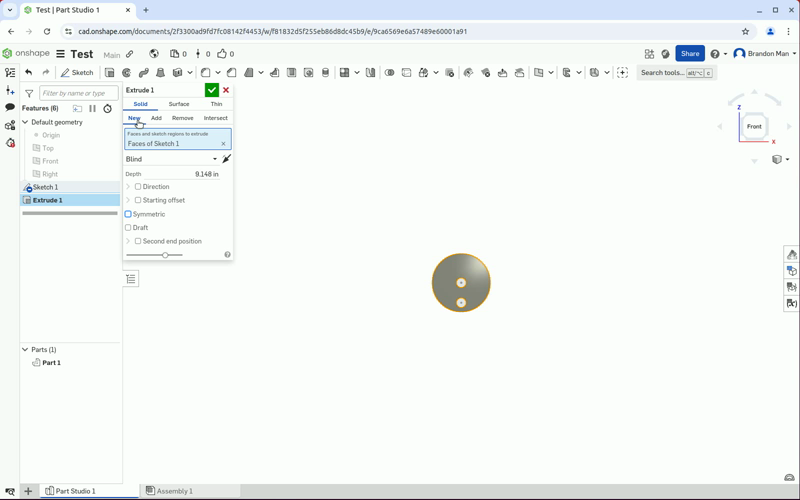
key(space)
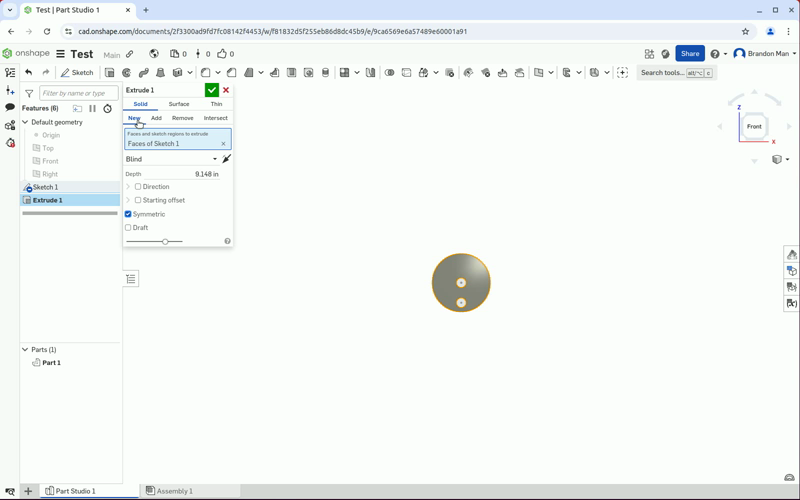
key(enter)
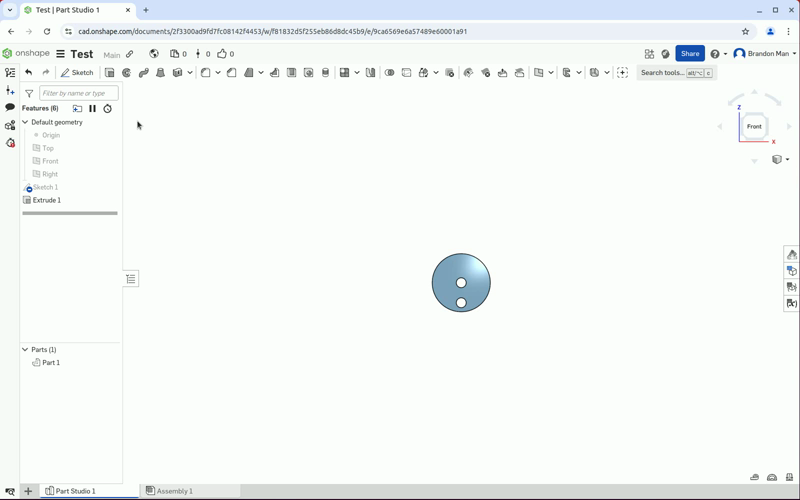
key(shift+h)
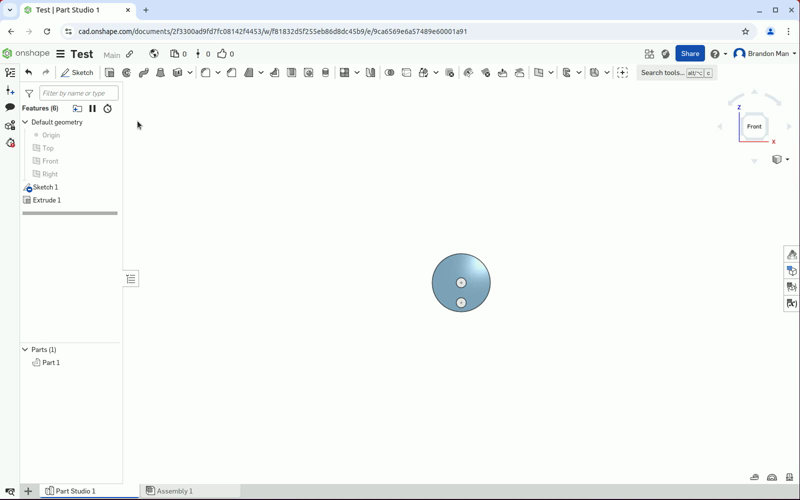
key(shift+h)
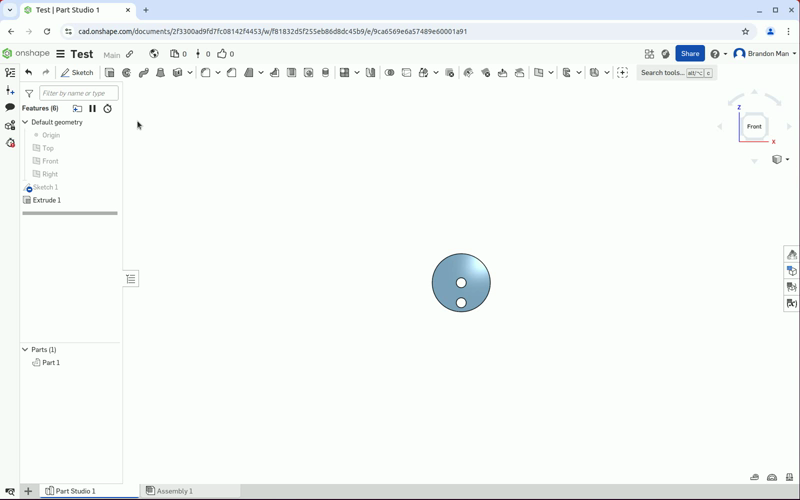
mouse_move(73, 189)
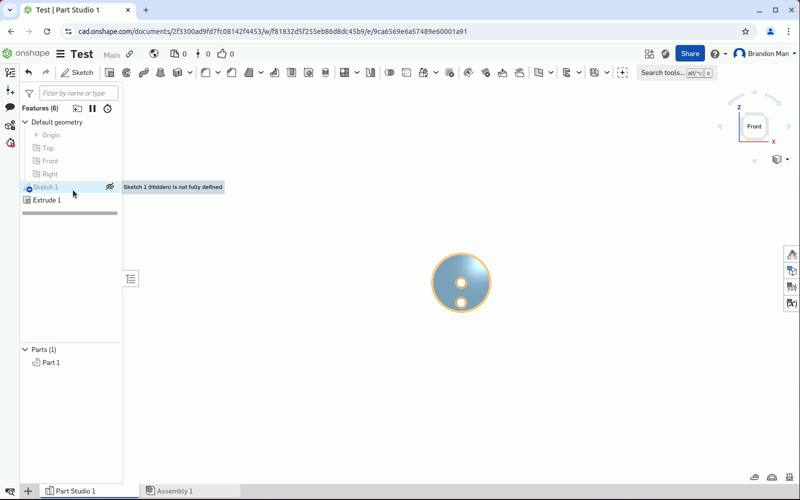
click(73, 189)
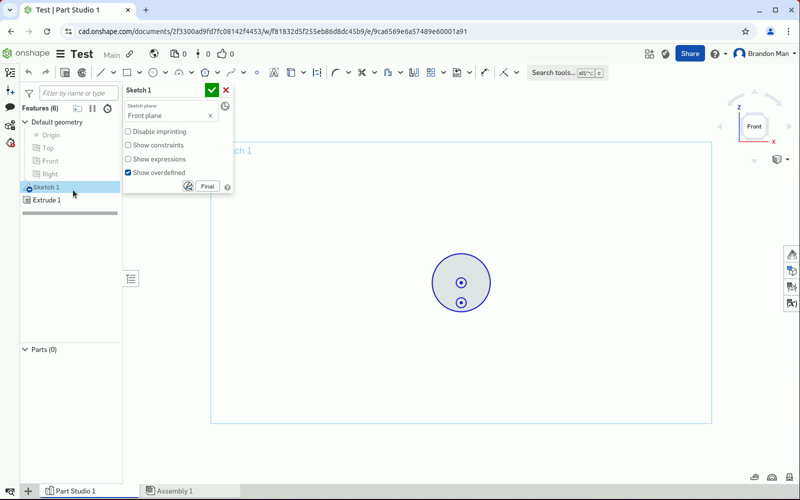
mouse_move(229, 92)
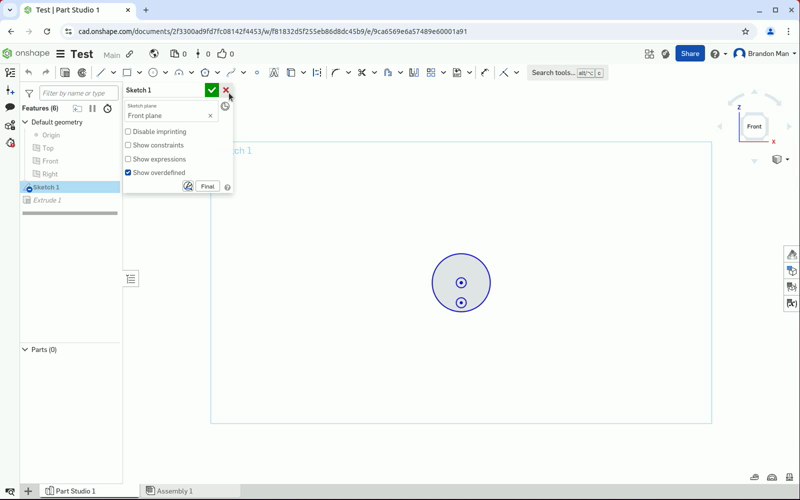
click(229, 92)
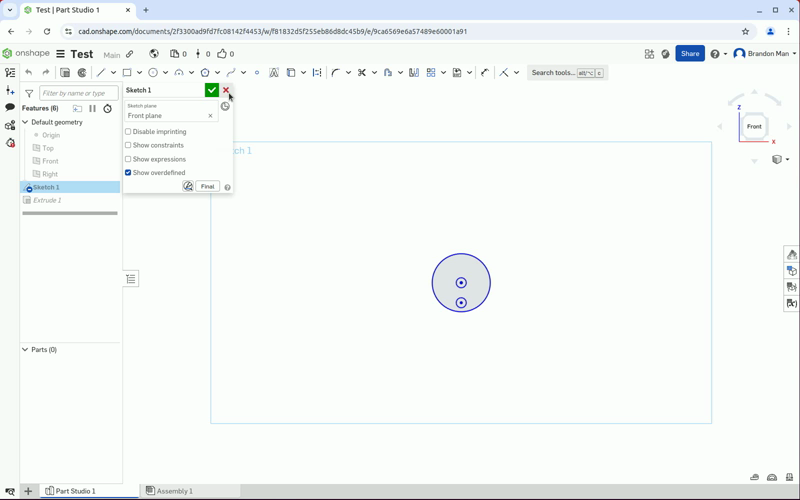
key(shift+s)
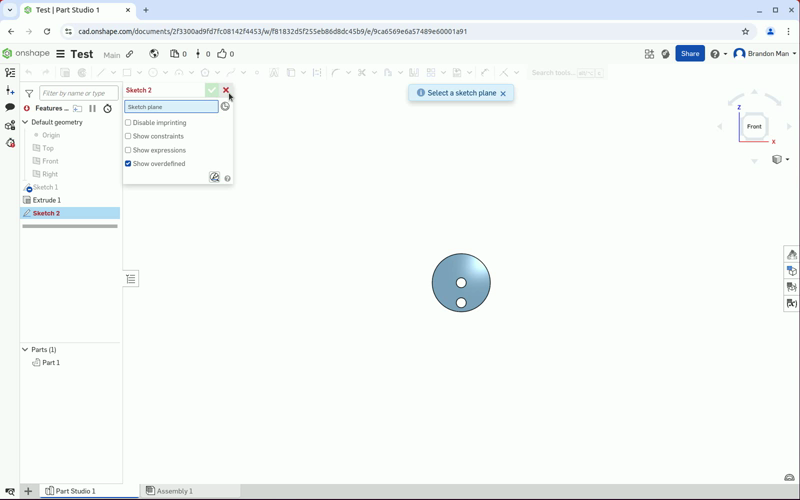
mouse_move(73, 163)
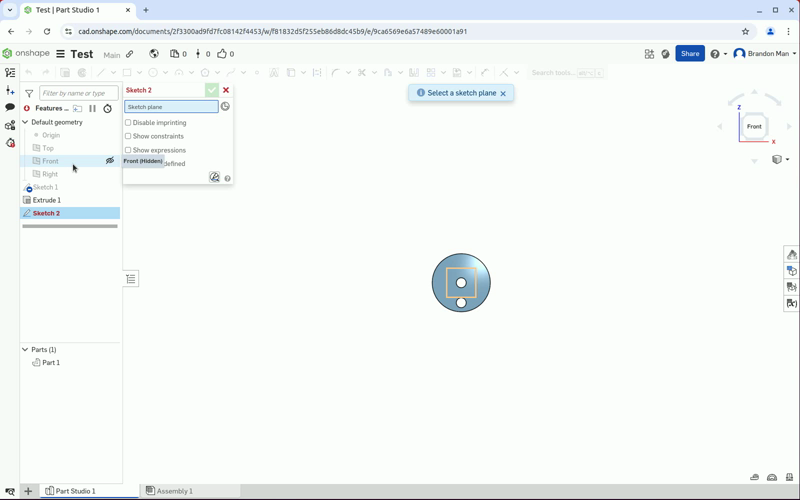
click(73, 163)
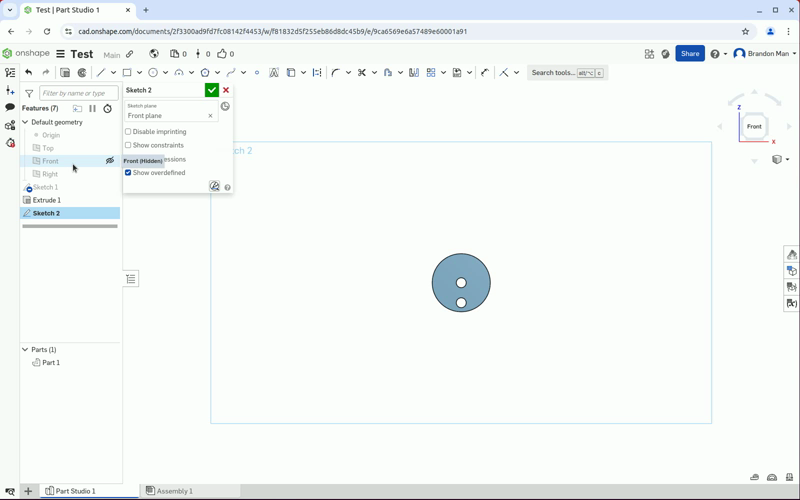
mouse_move(73, 352)
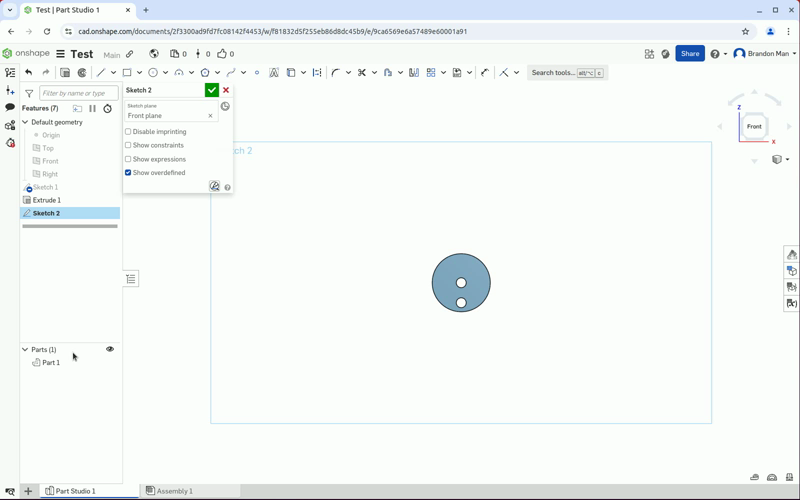
key(y)
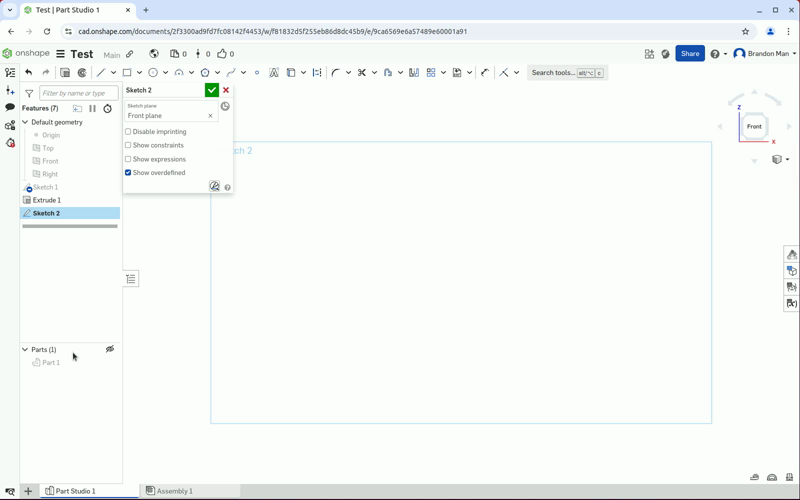
key(c)
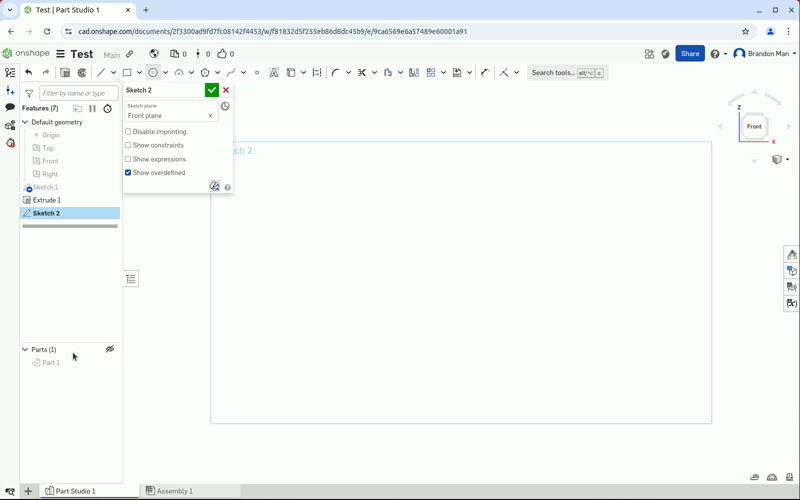
key_down(shift)
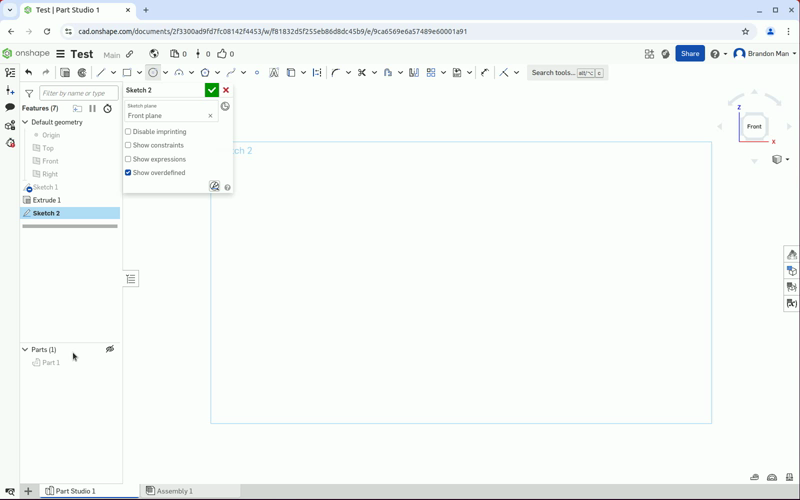
mouse_move(461, 282)
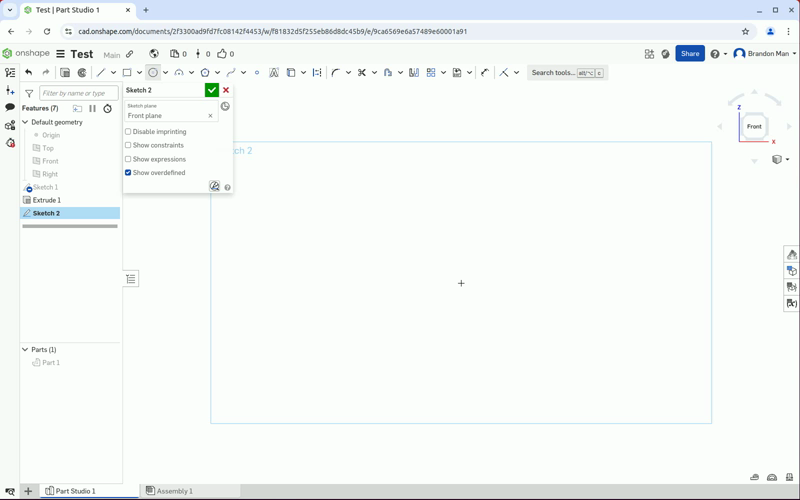
click(461, 282)
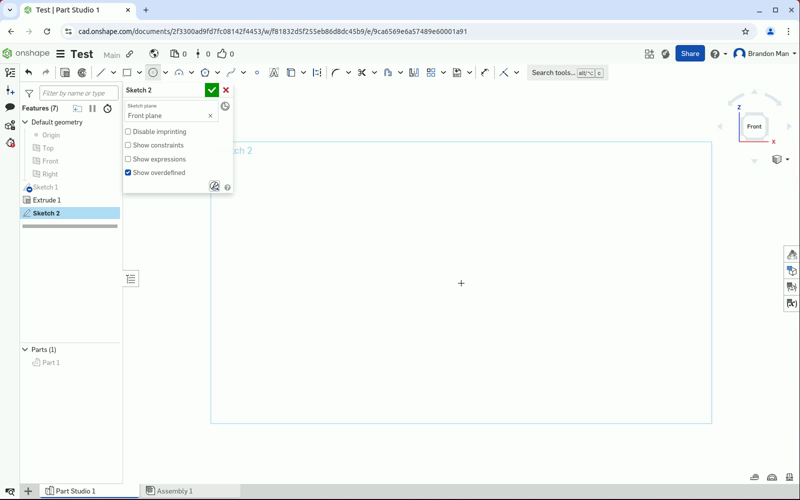
key_up(shift)
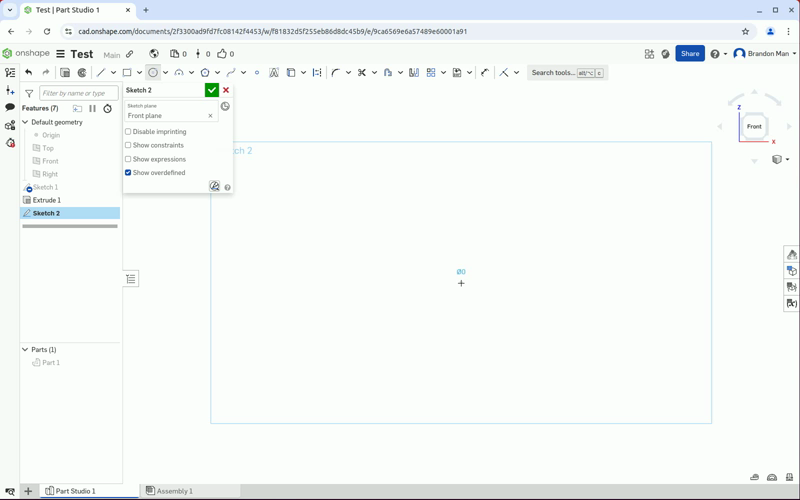
mouse_move(466, 282)
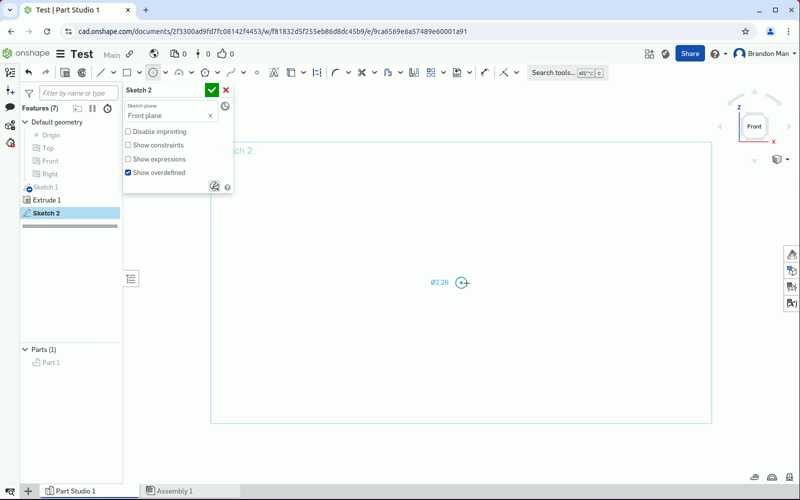
click(466, 282)
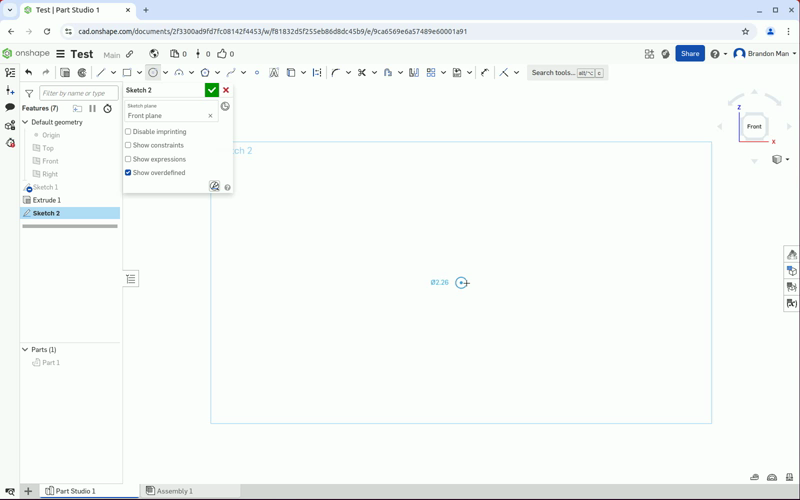
key(esc)
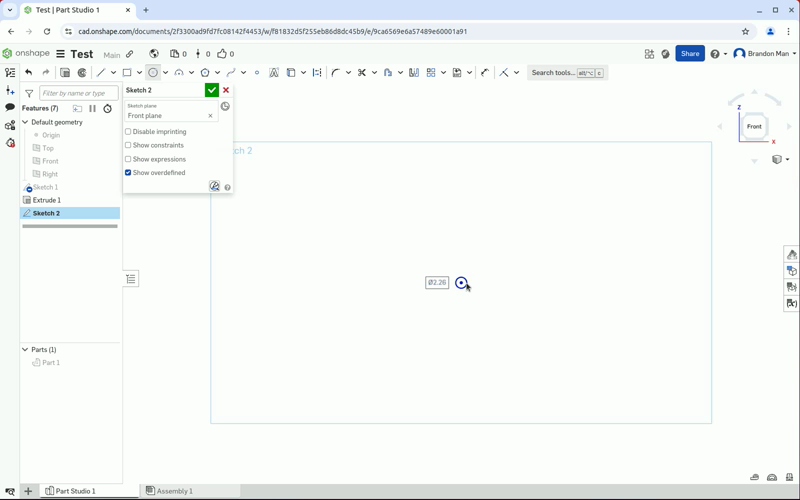
mouse_move(461, 284)
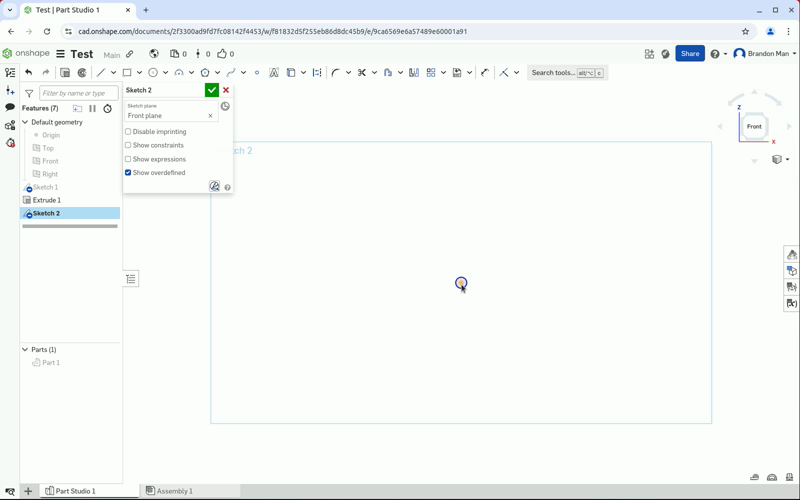
scroll(6)
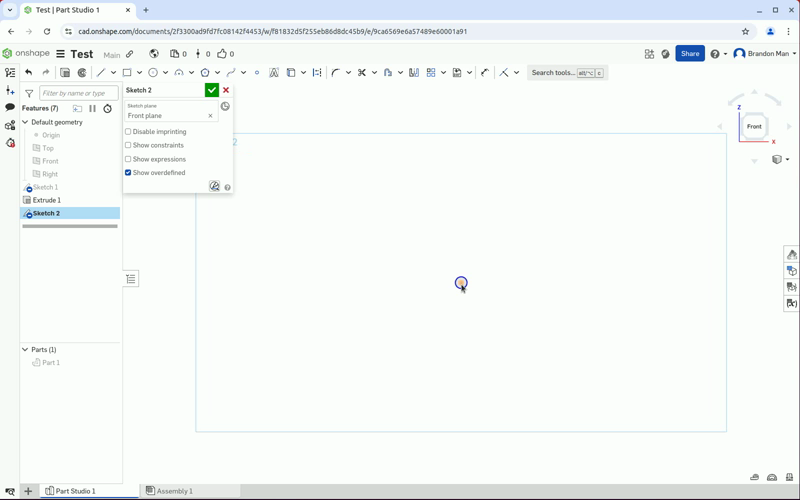
scroll(6)
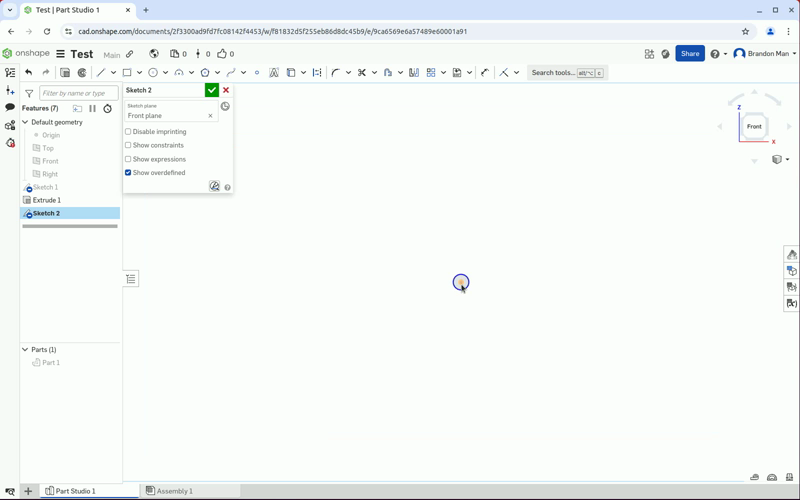
scroll(6)
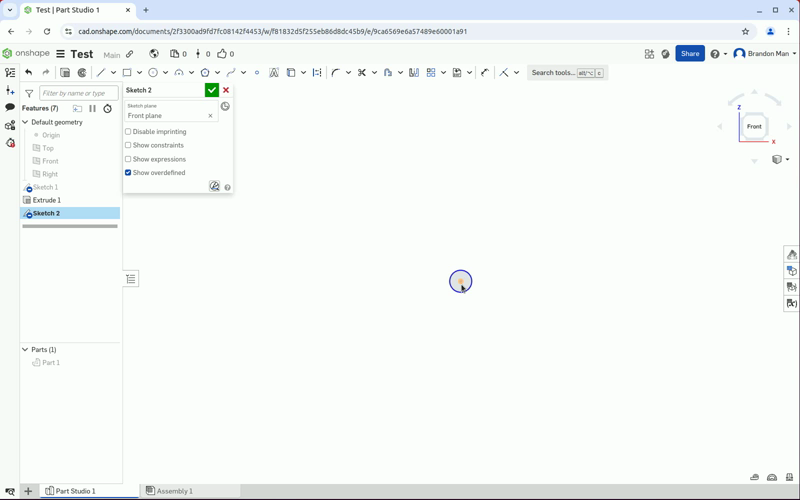
scroll(6)
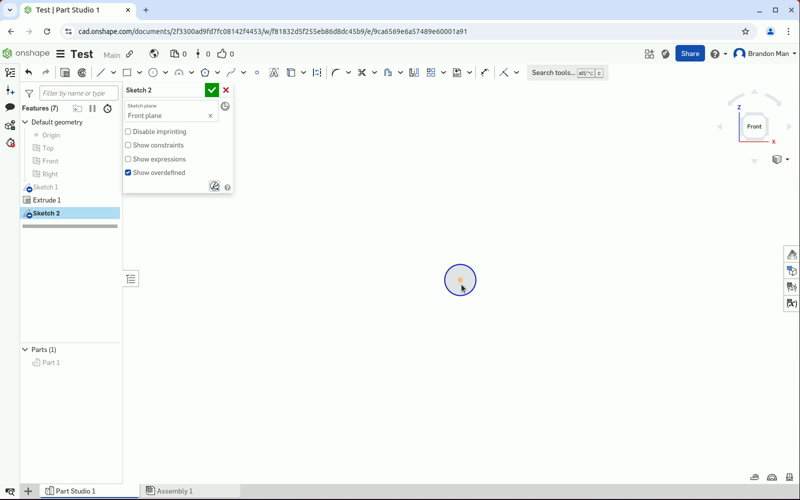
scroll(6)
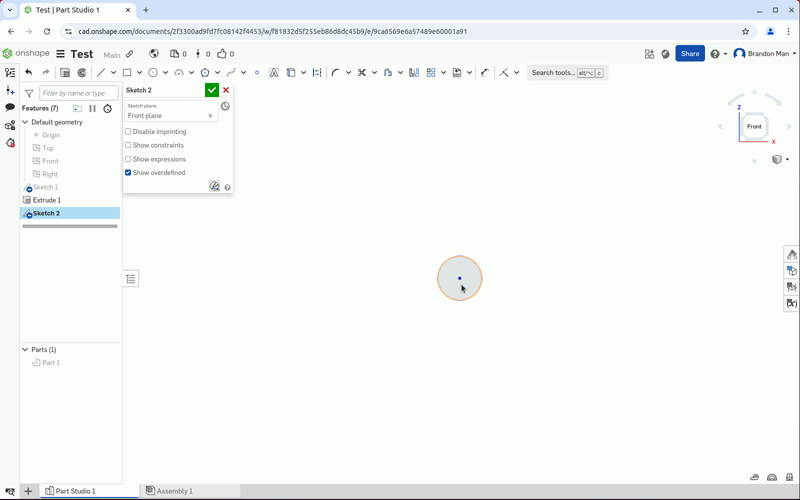
scroll(6)
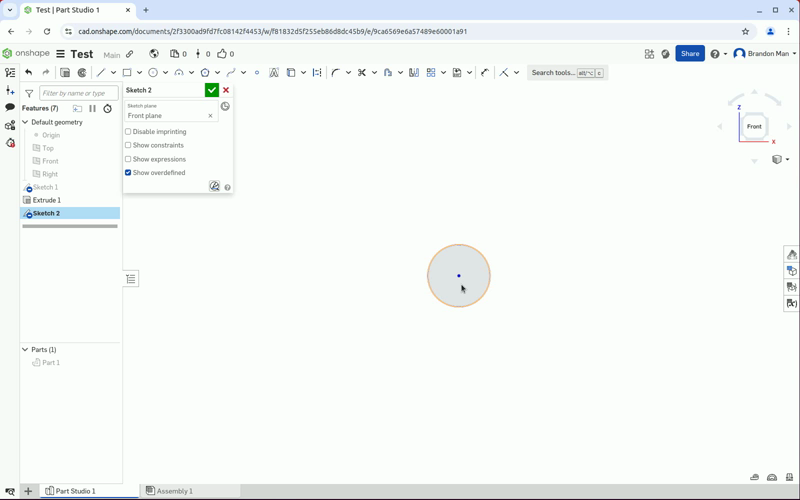
scroll(6)
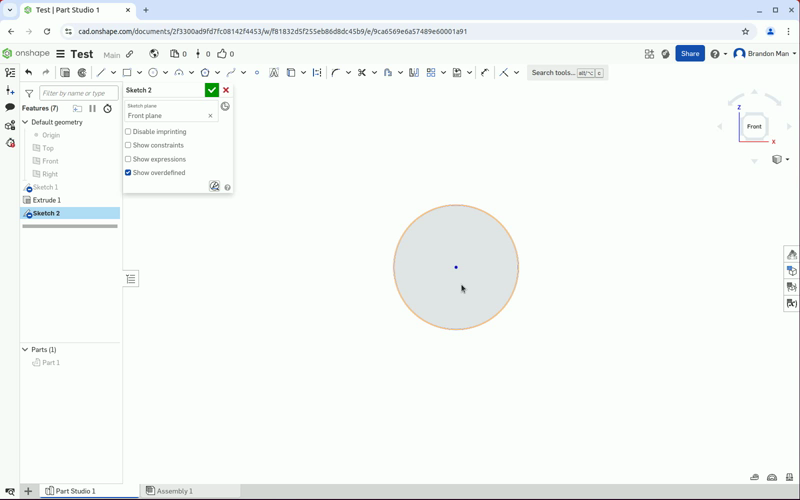
click(461, 284)
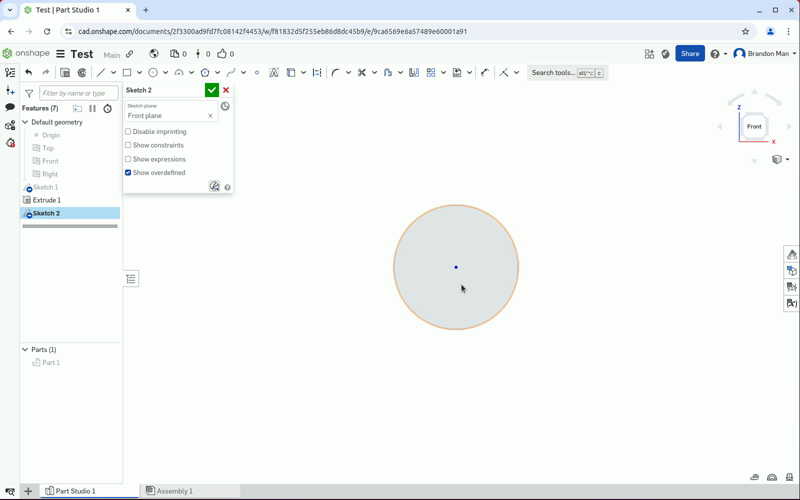
scroll(-6)
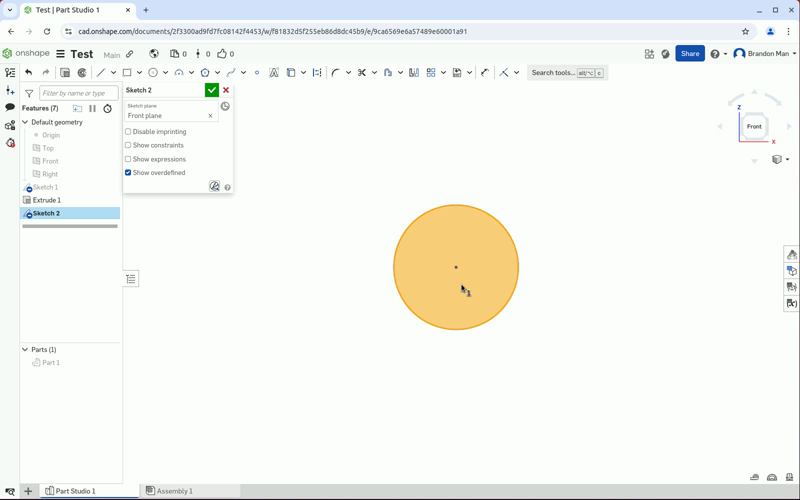
scroll(-6)
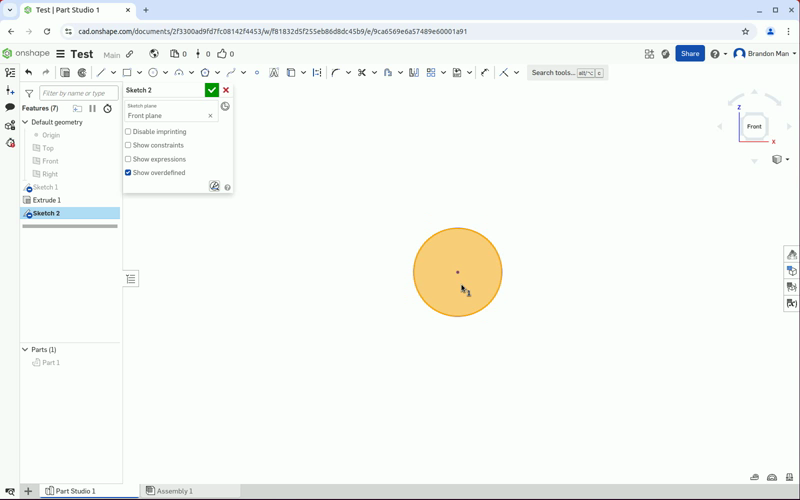
scroll(-6)
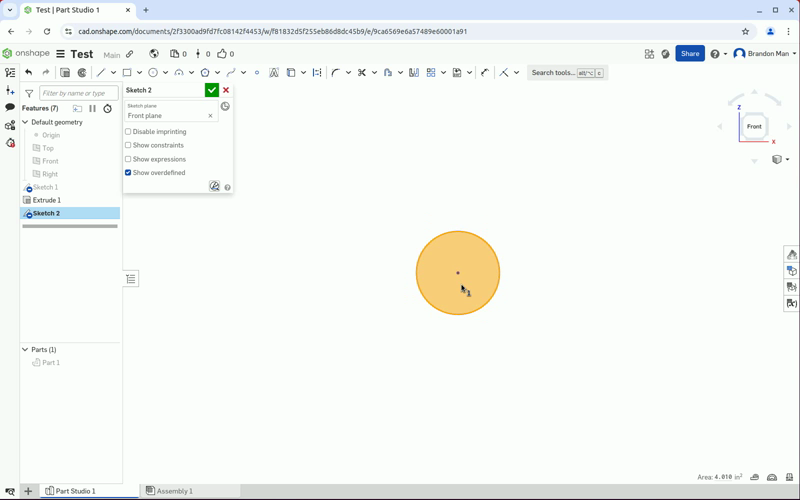
scroll(-6)
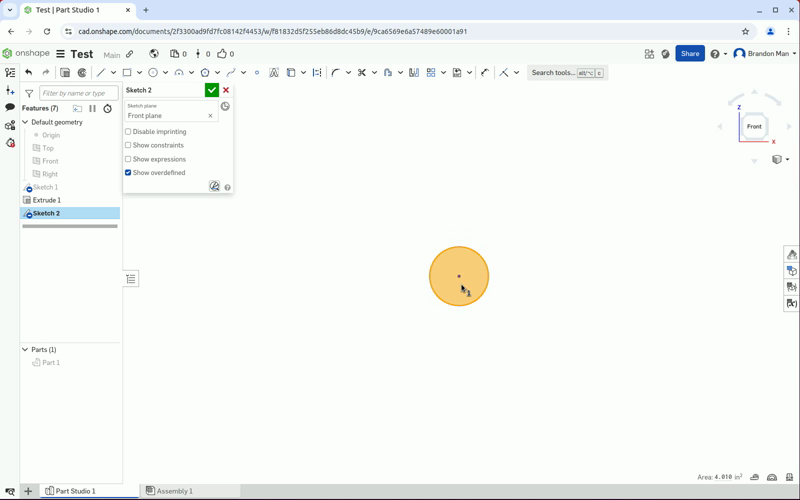
scroll(-6)
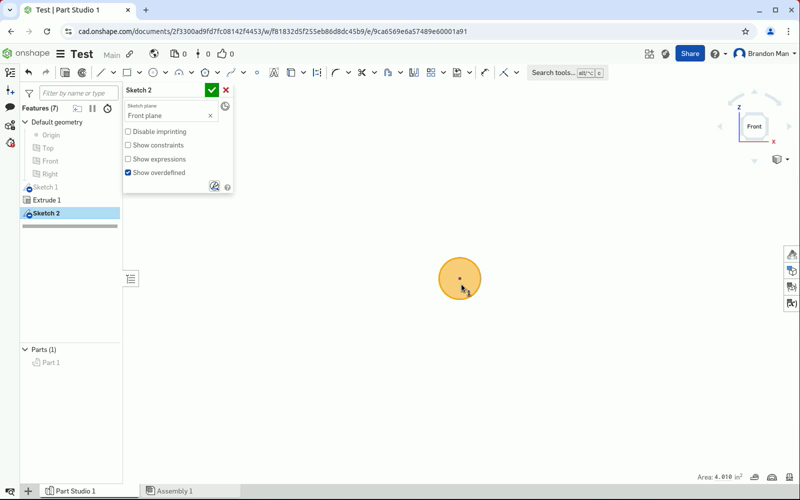
scroll(-6)
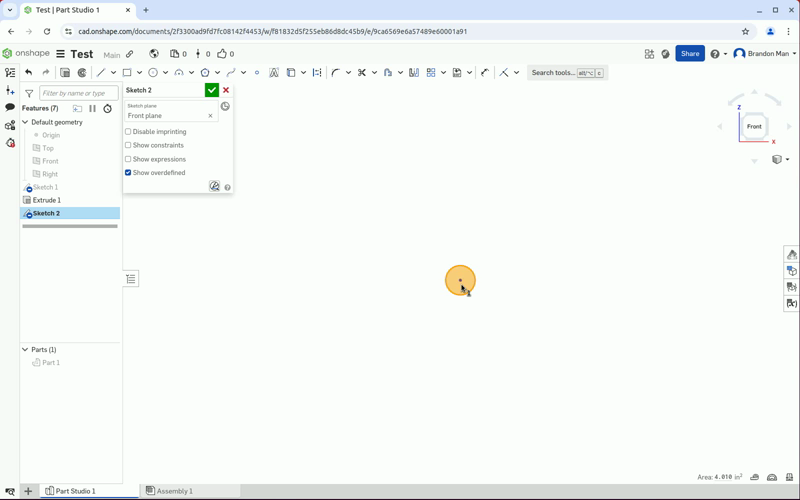
scroll(-6)
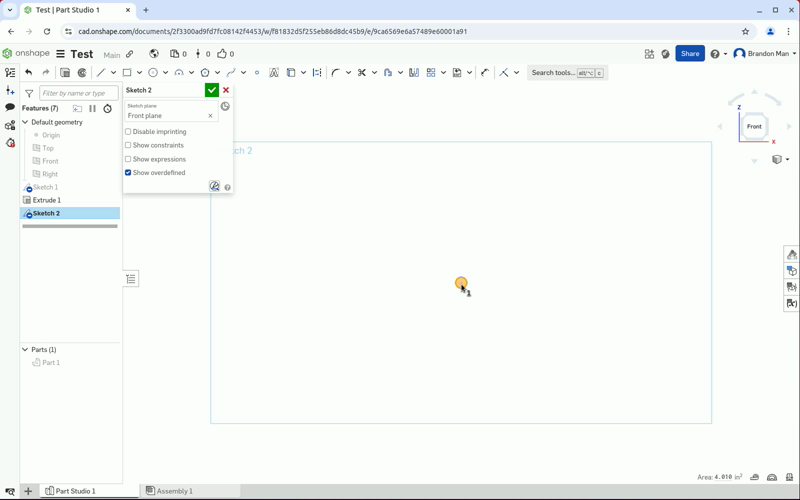
mouse_move(73, 352)
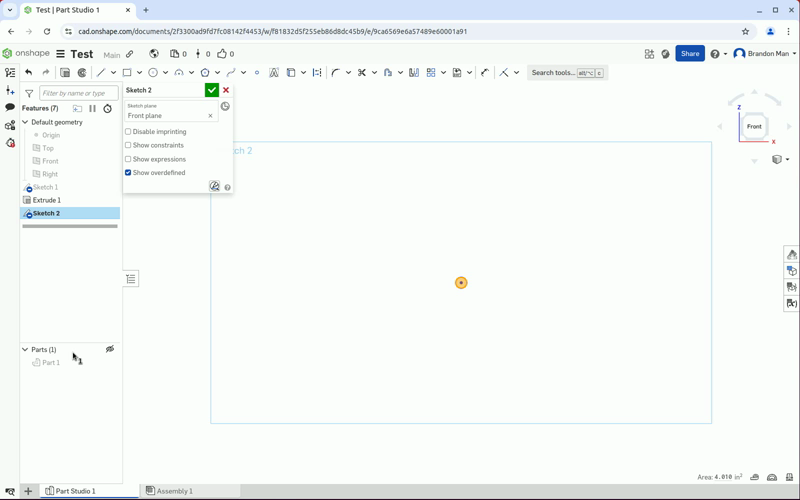
key(shift+y)
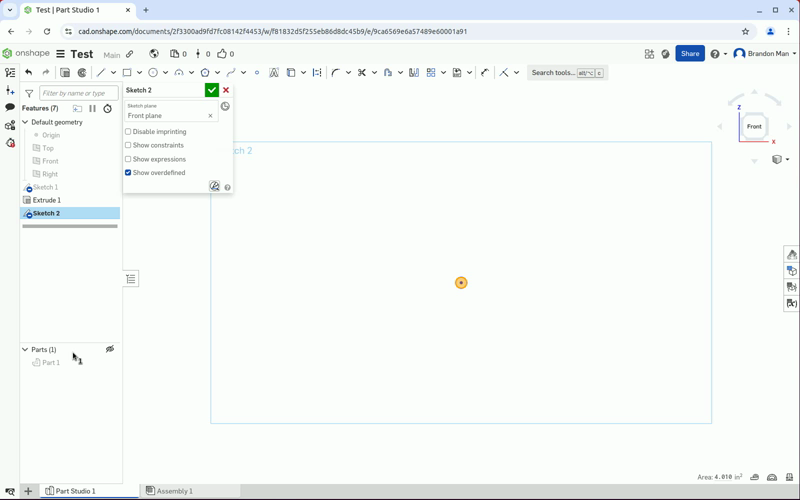
key(shift+e)
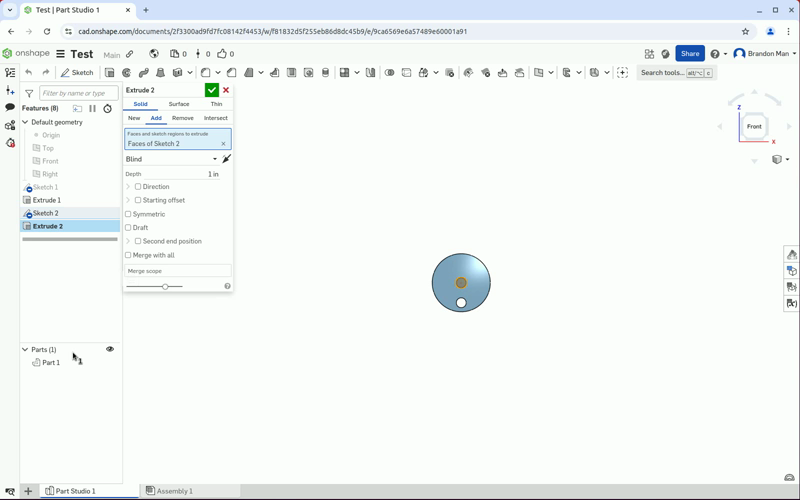
mouse_move(143, 106)
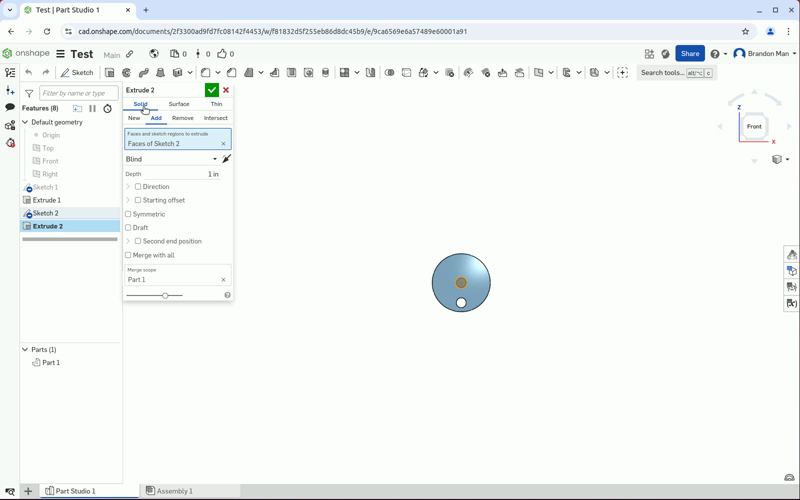
click(143, 106)
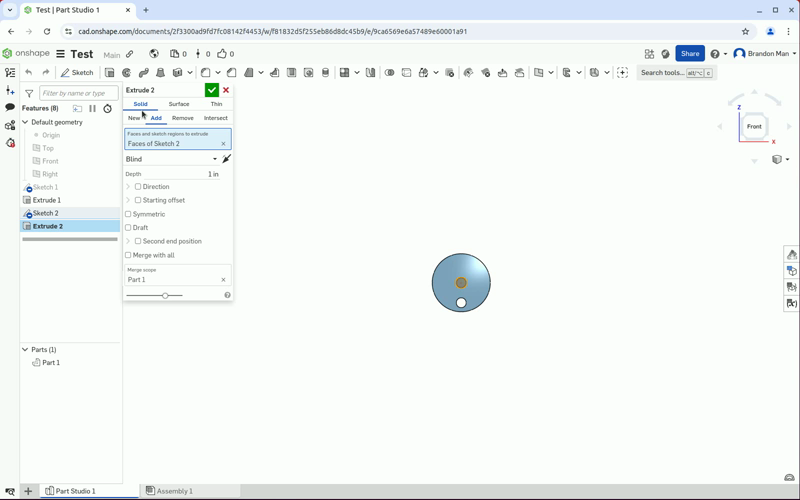
mouse_move(137, 120)
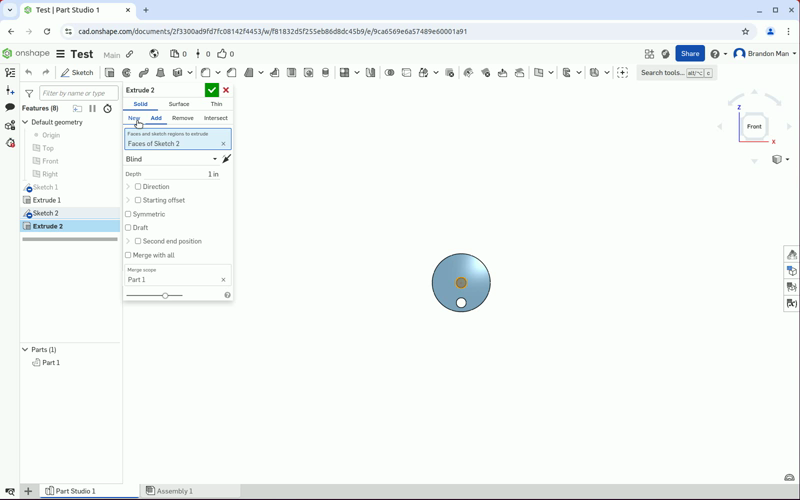
click(137, 120)
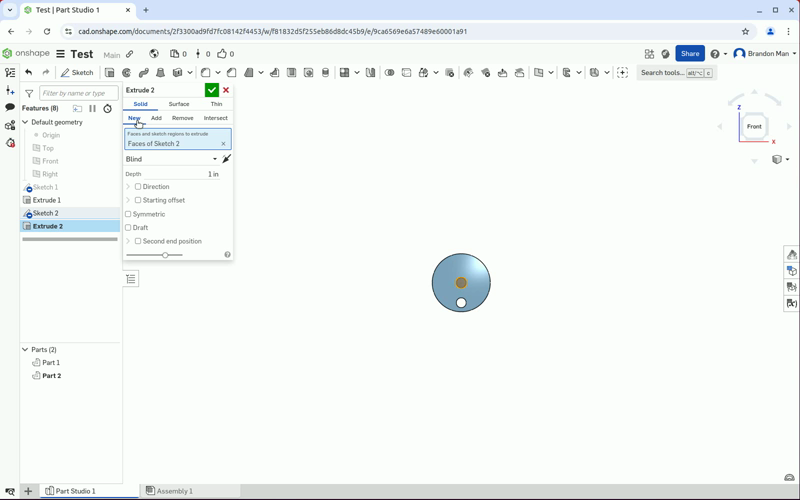
key(tab, 4)
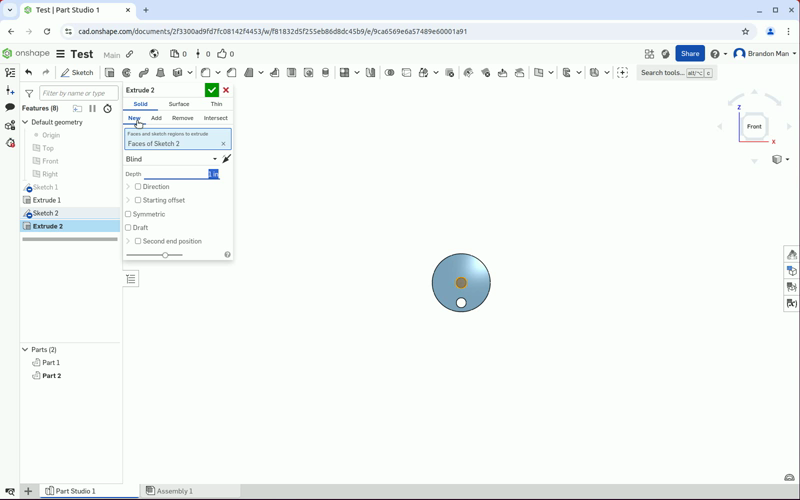
text(-23.108)
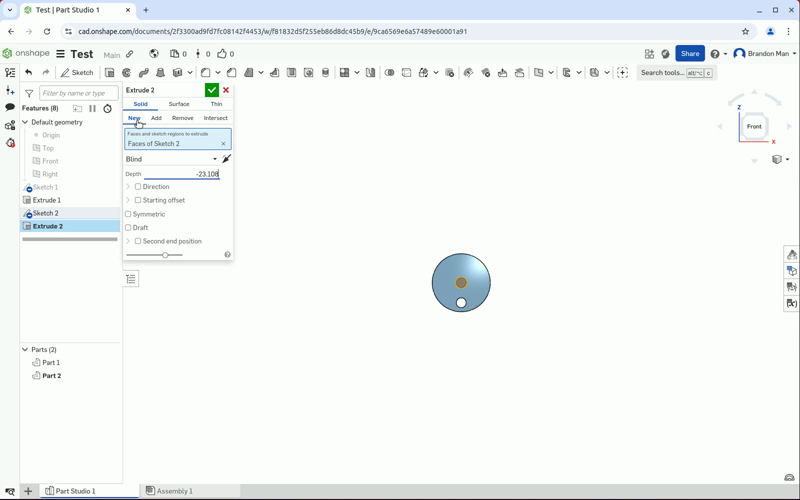
key(enter)
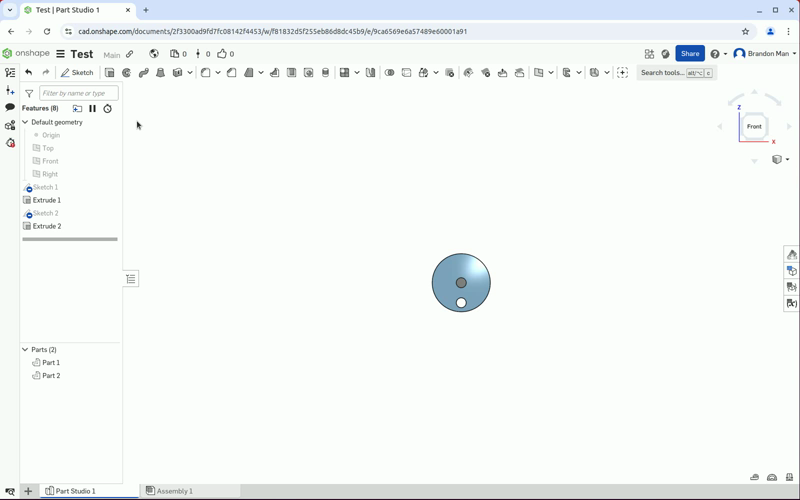
key(shift+h)
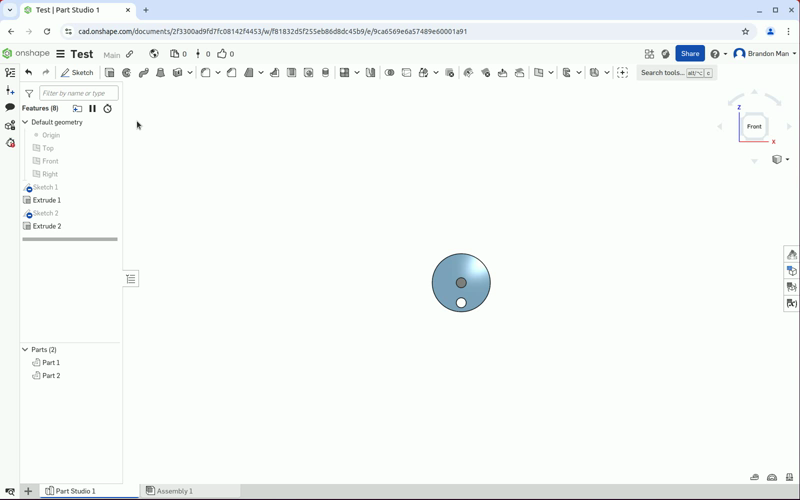
key(shift+h)
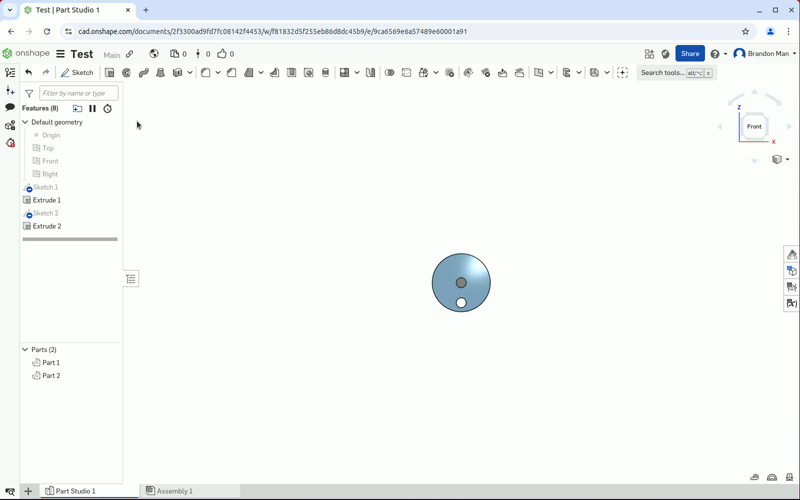
mouse_move(73, 189)
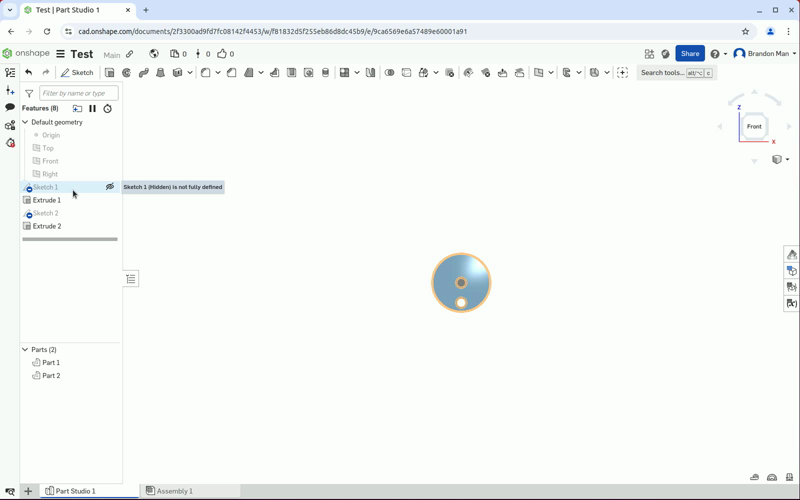
click(73, 189)
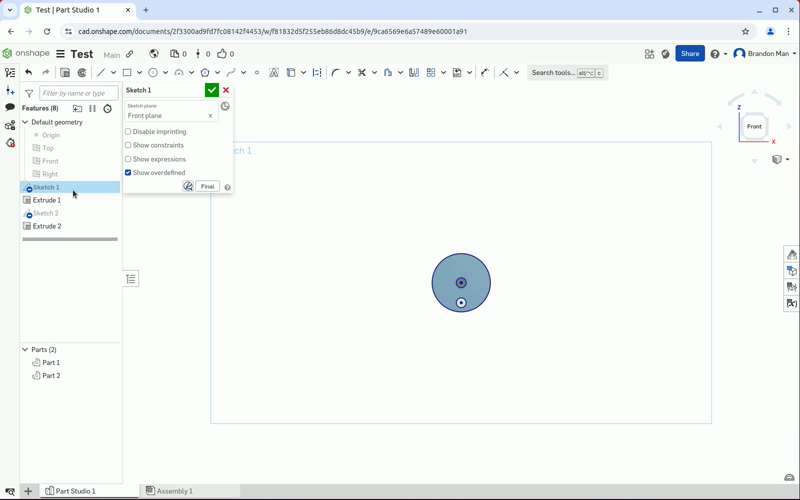
mouse_move(229, 92)
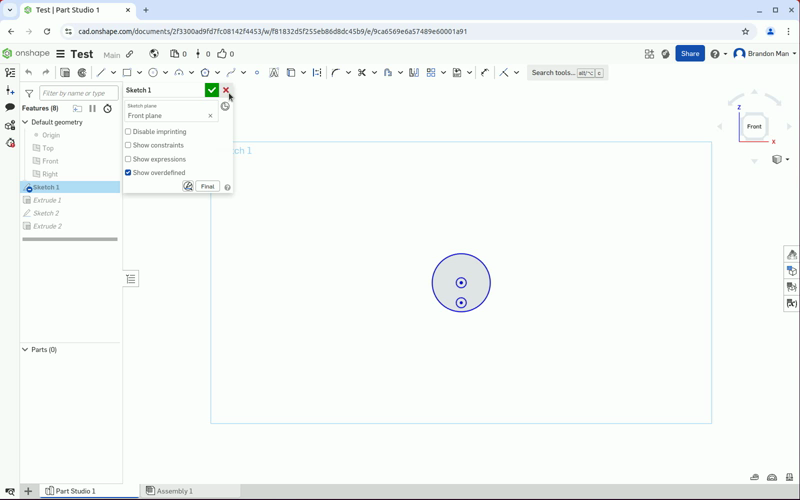
click(229, 92)
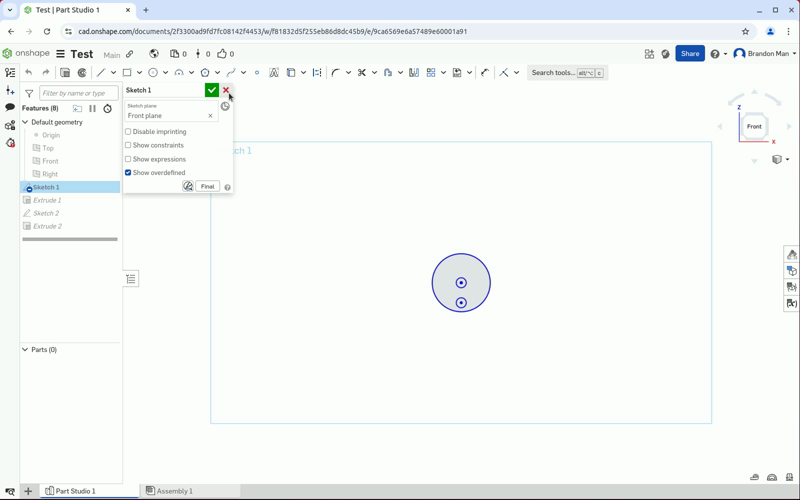
key(shift+s)
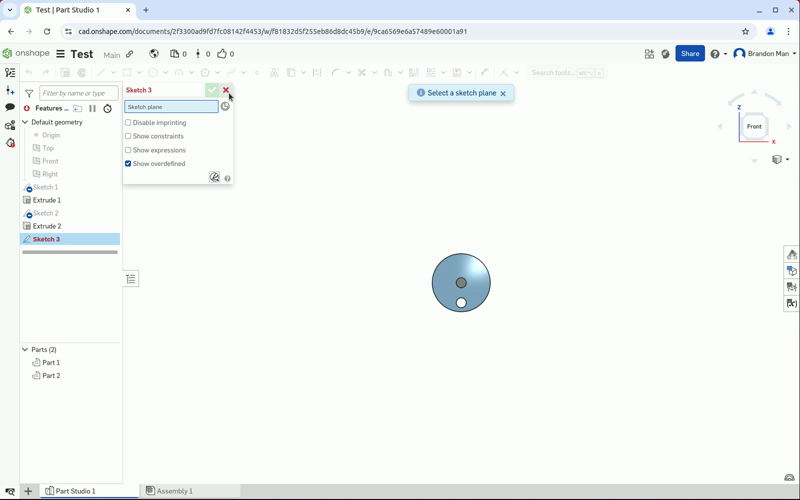
mouse_move(73, 163)
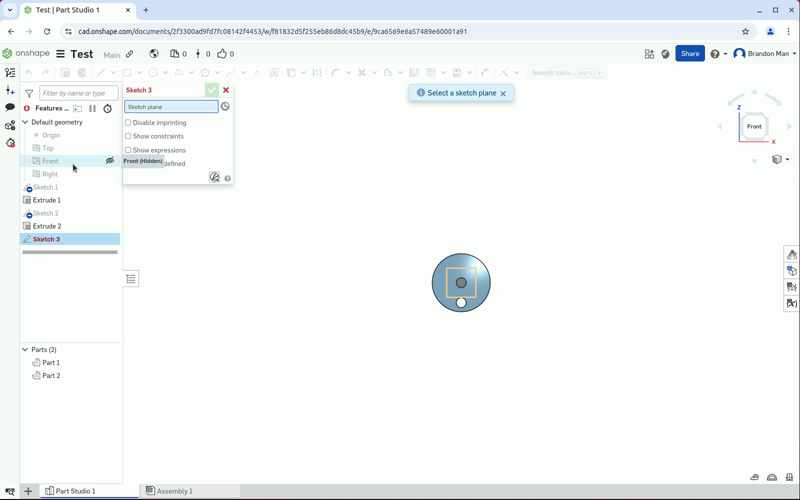
click(73, 163)
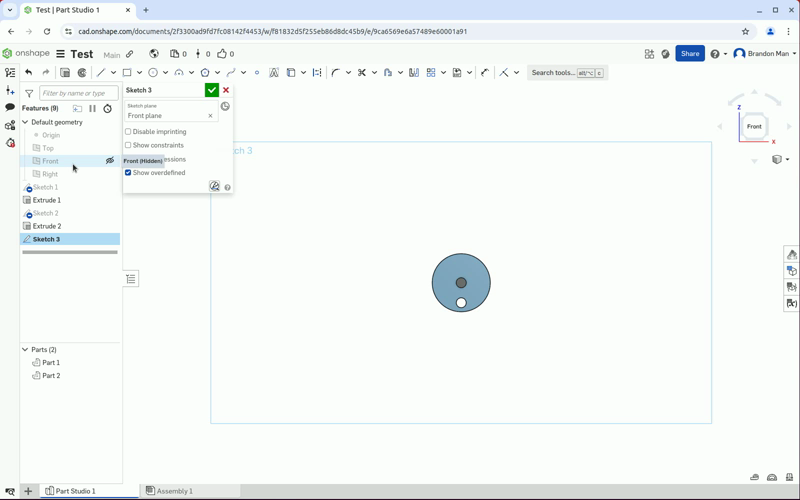
mouse_move(73, 352)
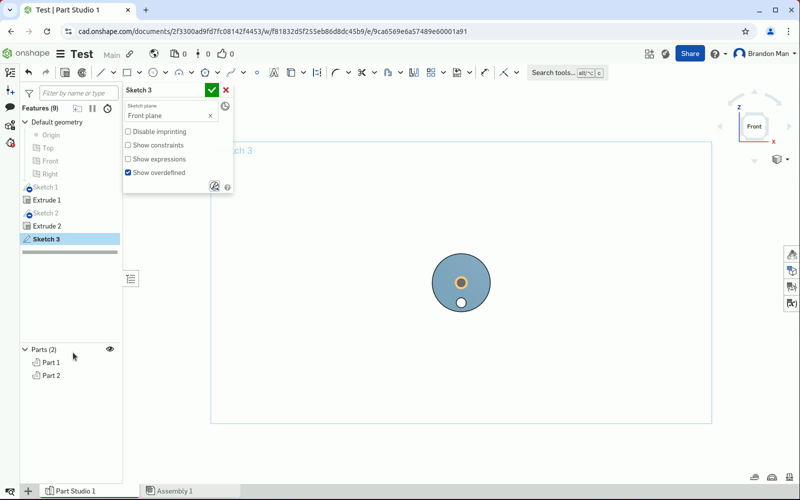
key(y)
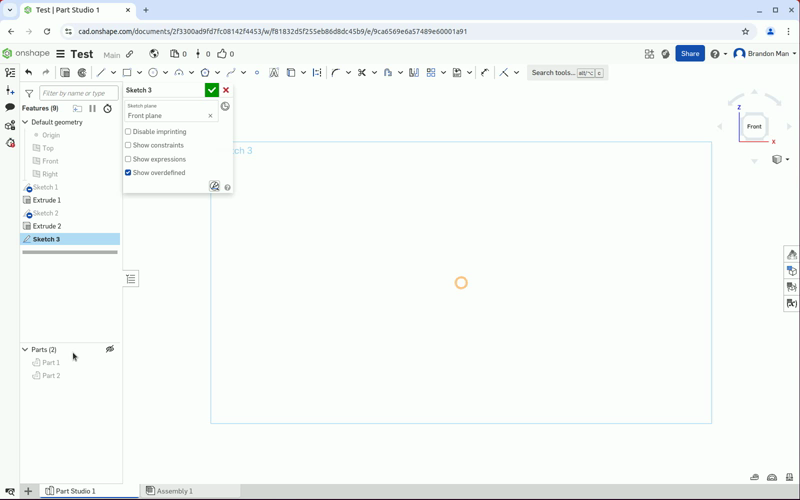
key(c)
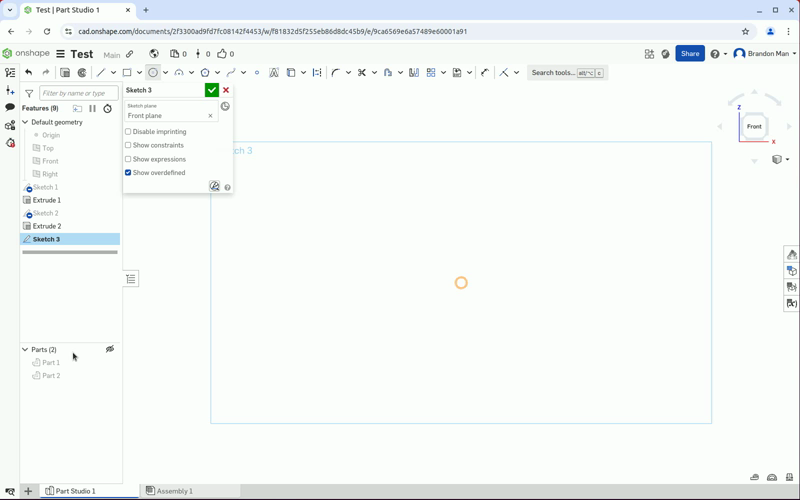
key_down(shift)
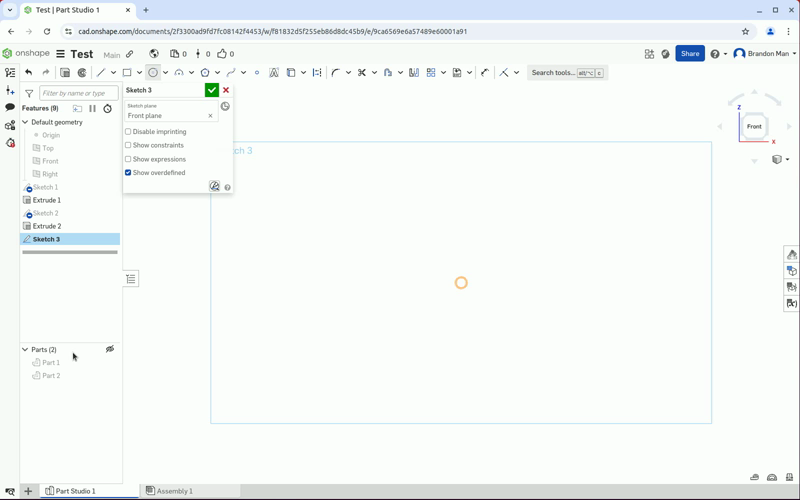
mouse_move(461, 303)
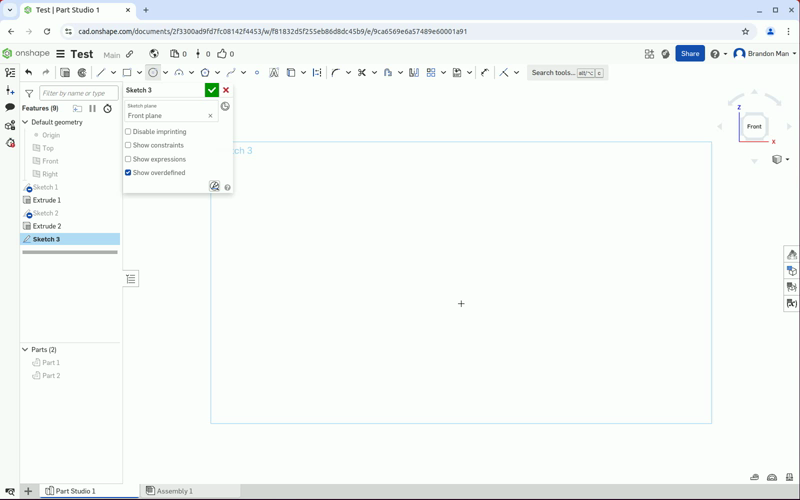
click(461, 303)
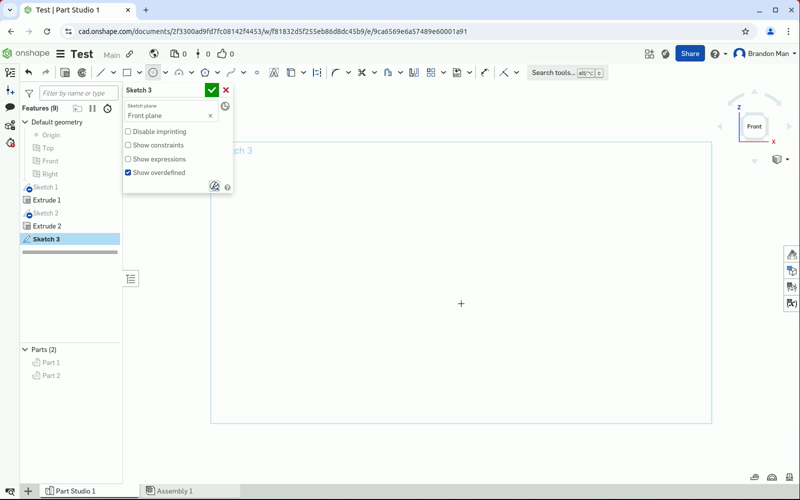
key_up(shift)
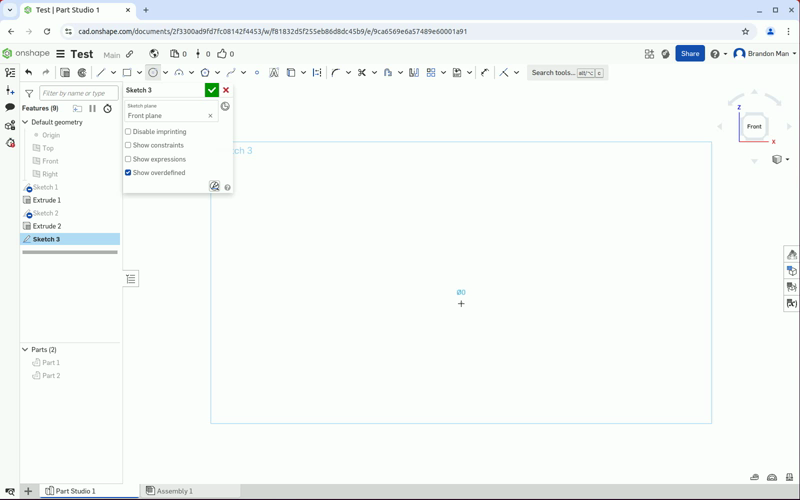
mouse_move(466, 303)
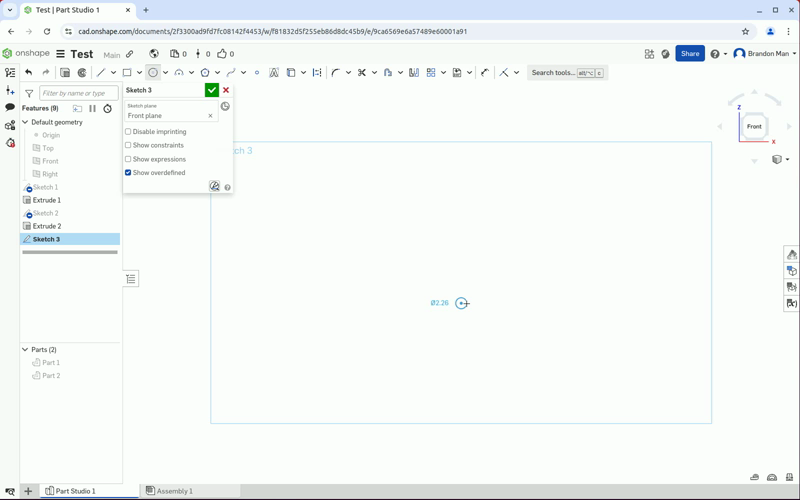
click(466, 303)
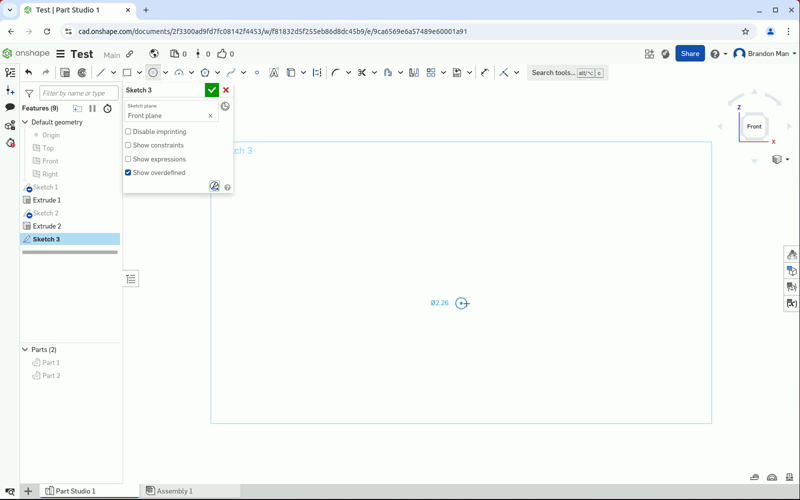
key(esc)
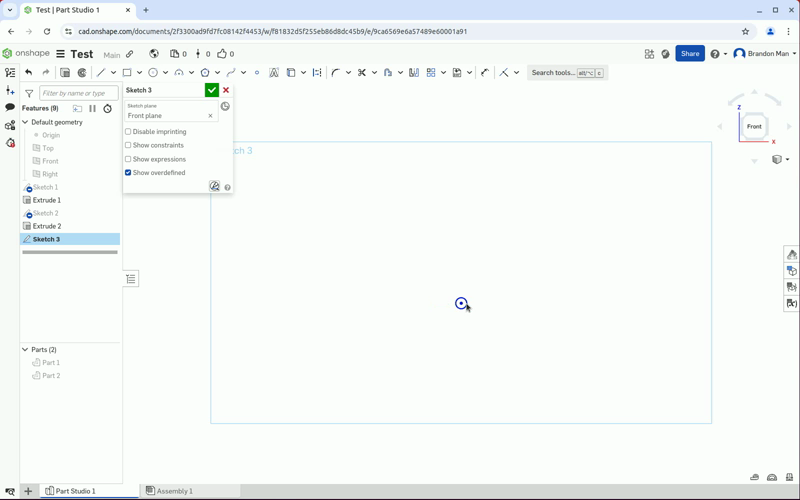
mouse_move(462, 301)
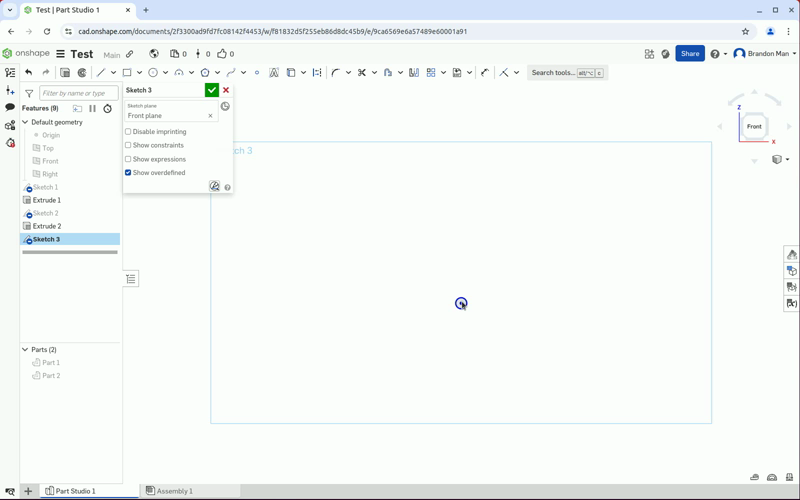
scroll(6)
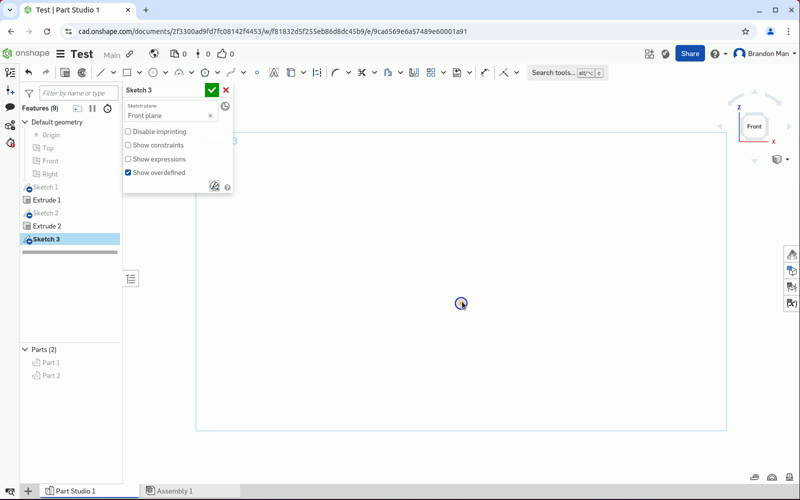
scroll(6)
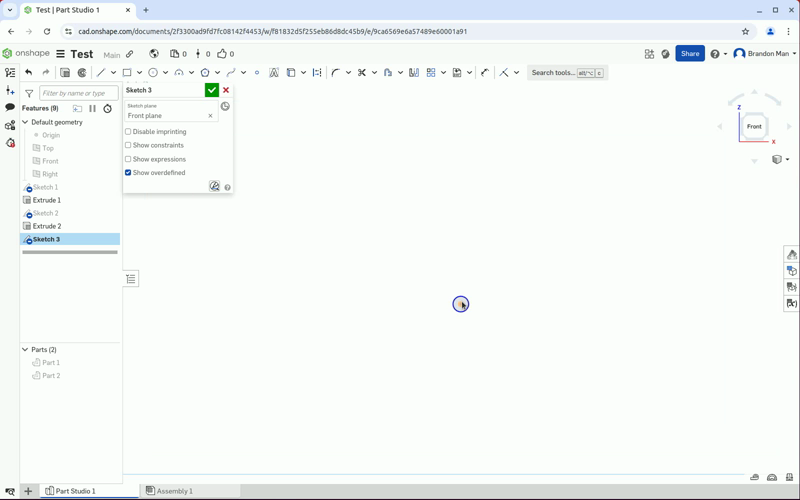
scroll(6)
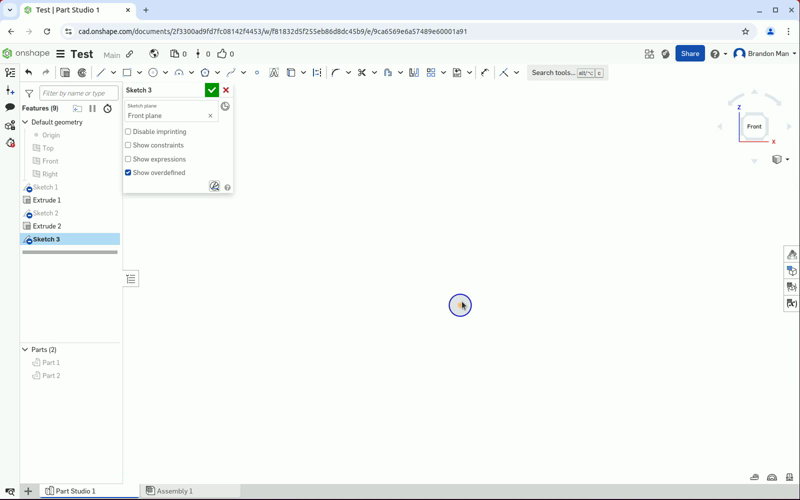
scroll(6)
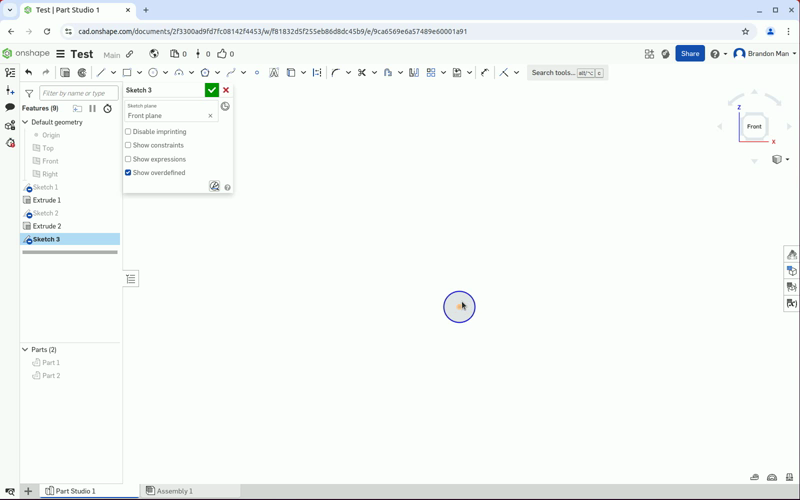
scroll(6)
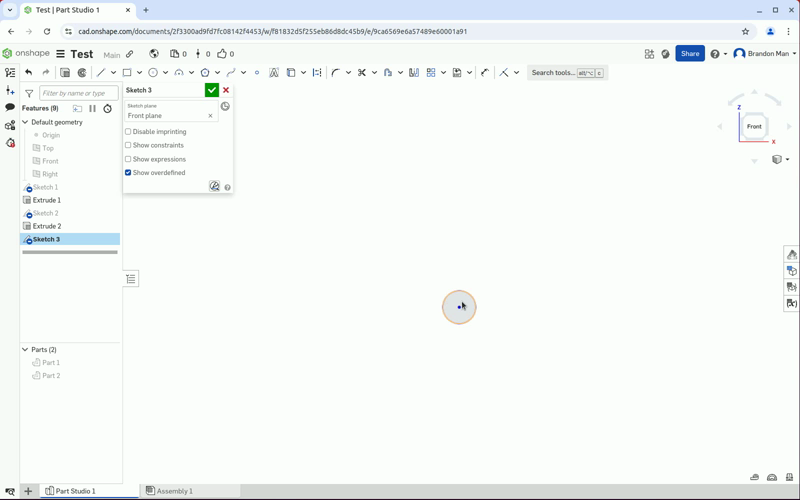
scroll(6)
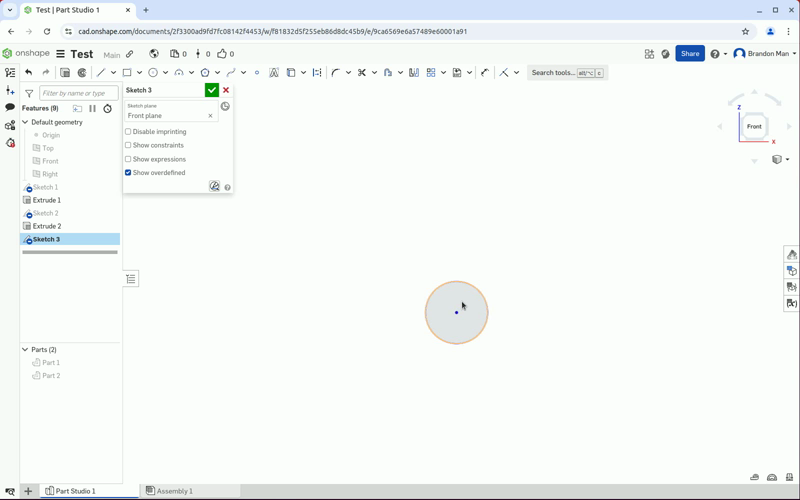
scroll(6)
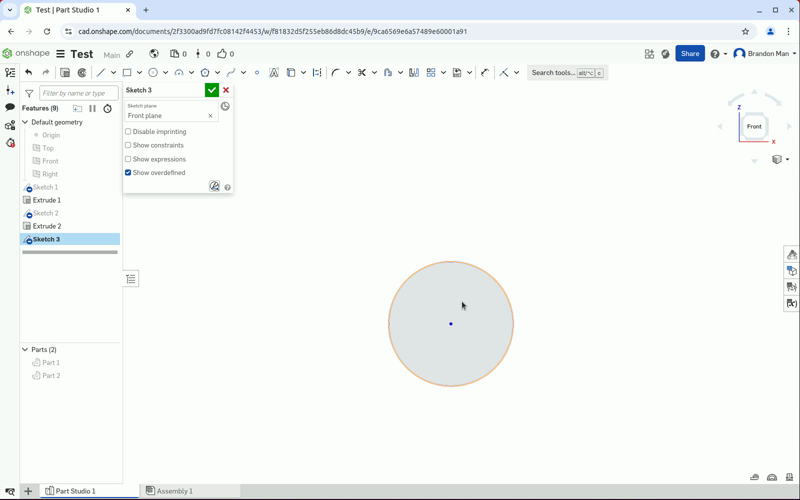
click(462, 301)
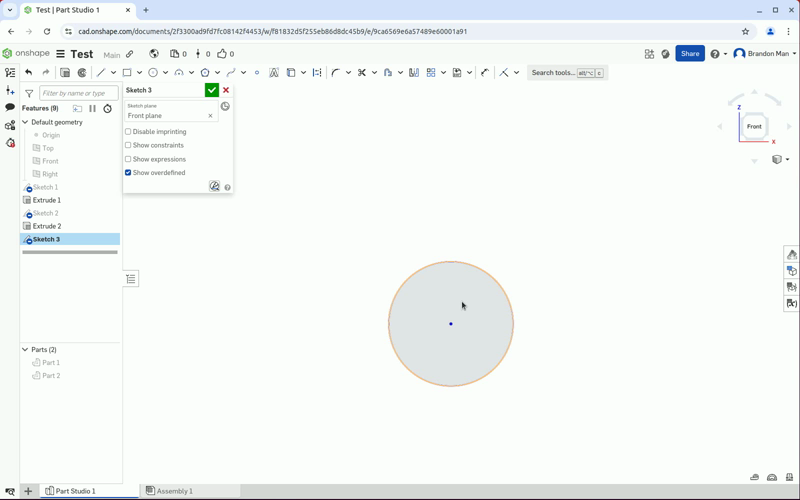
scroll(-6)
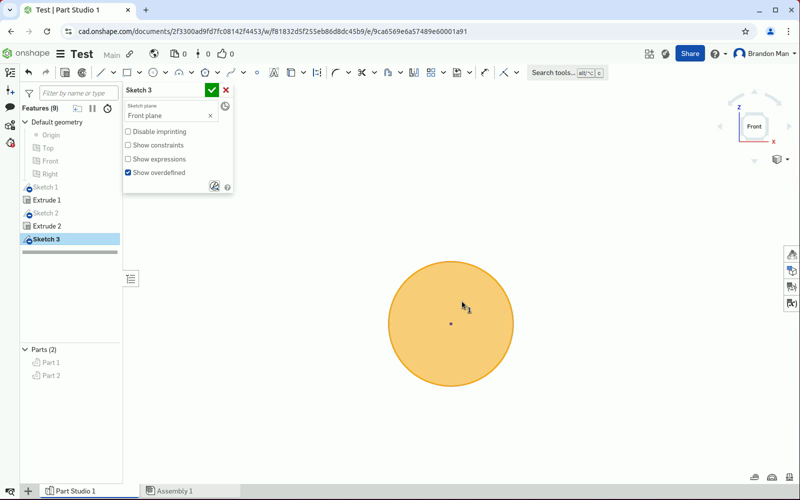
scroll(-6)
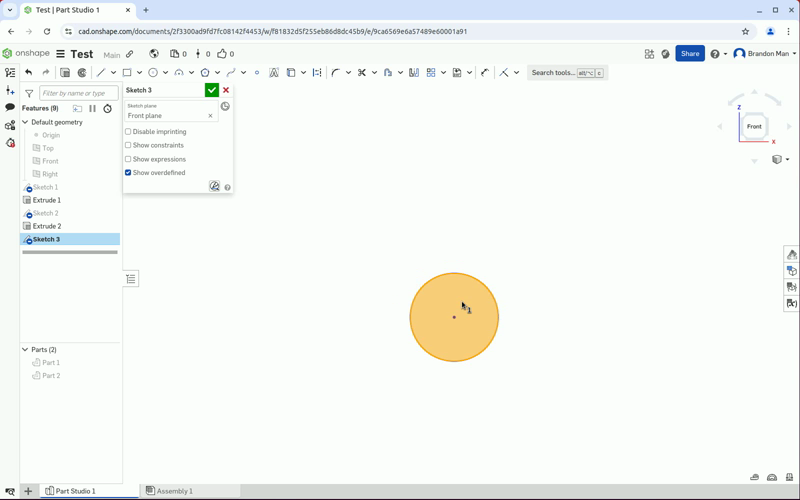
scroll(-6)
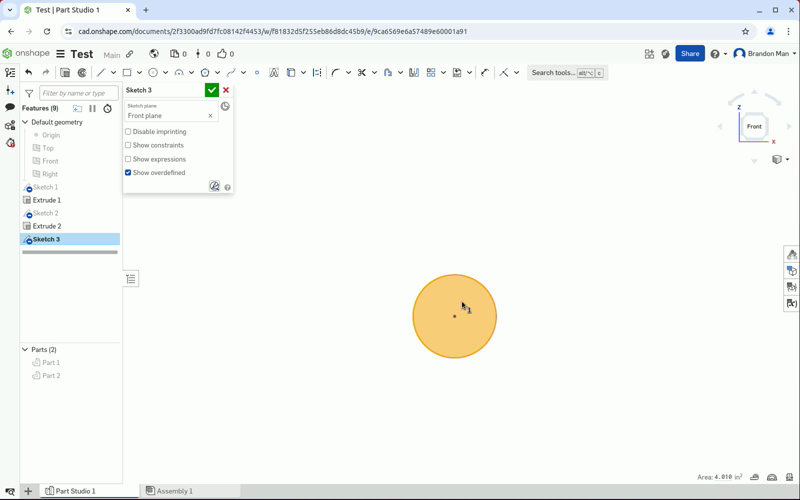
scroll(-6)
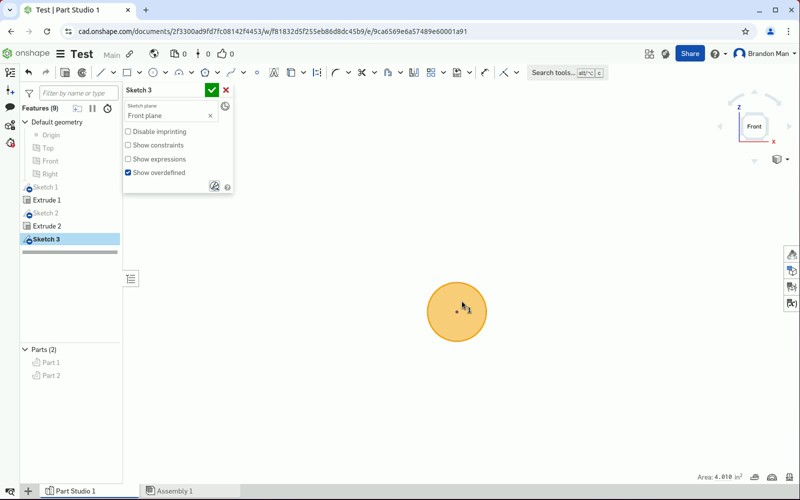
scroll(-6)
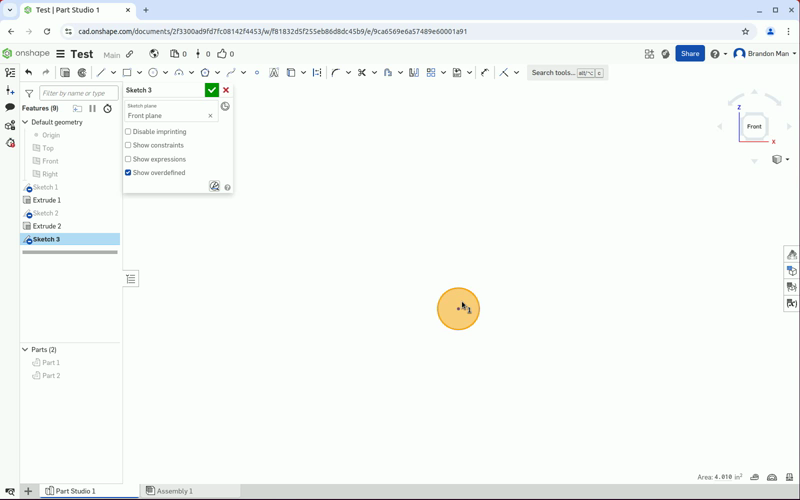
scroll(-6)
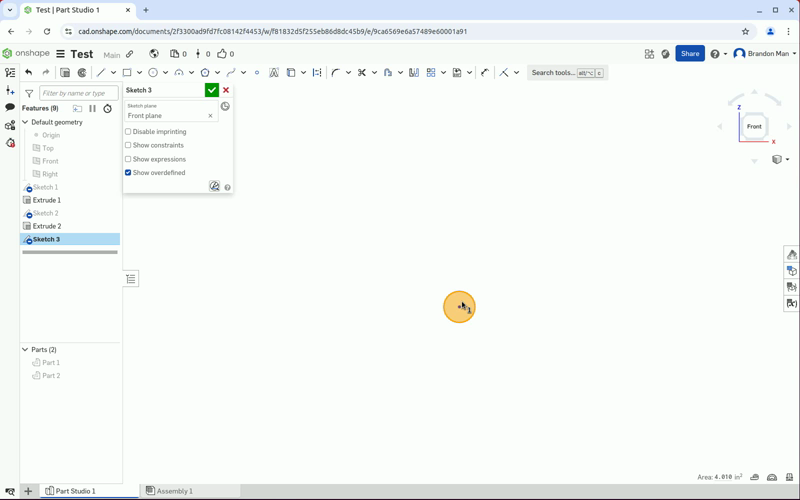
scroll(-6)
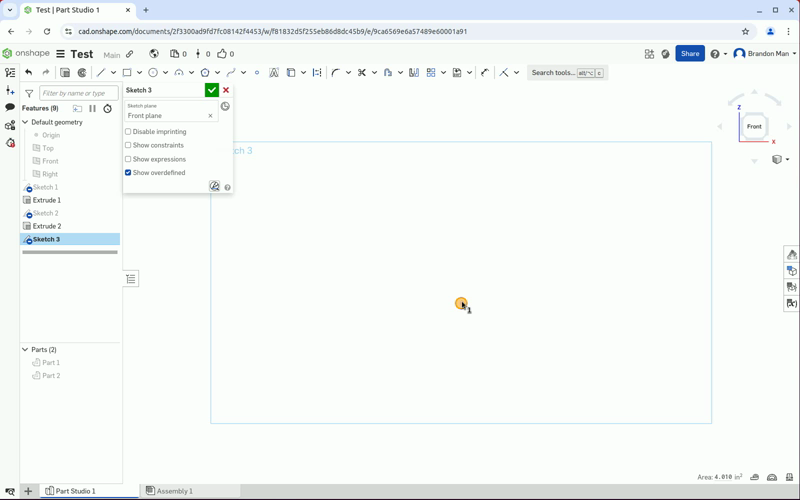
mouse_move(73, 352)
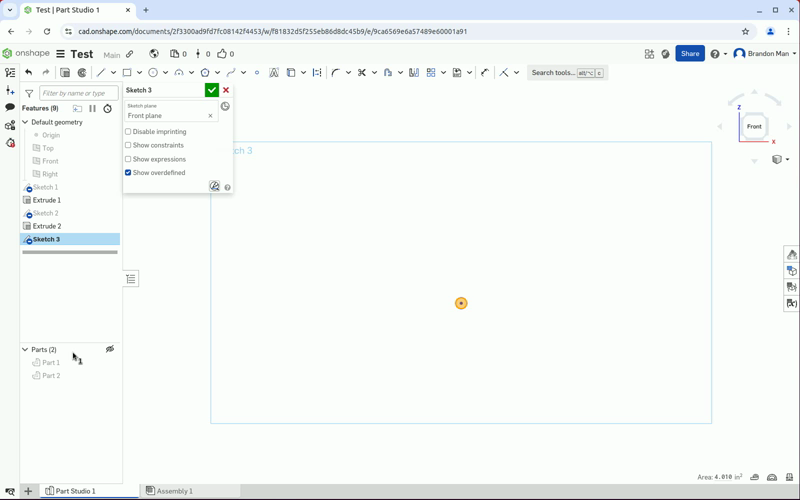
key(shift+y)
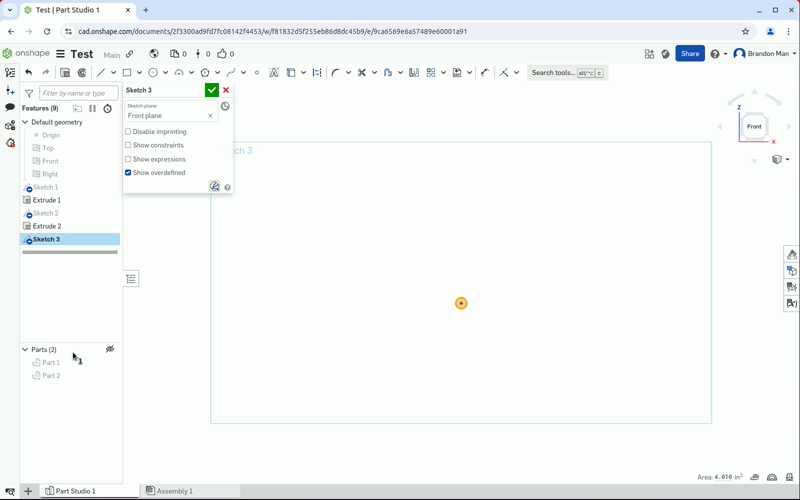
key(shift+e)
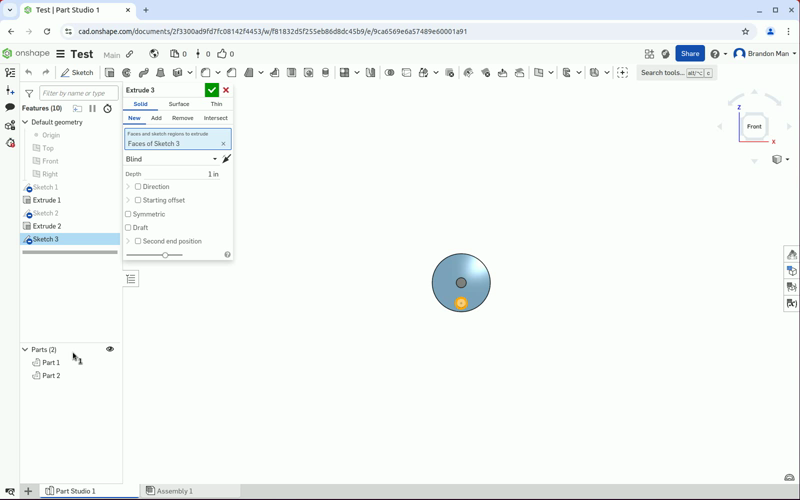
mouse_move(143, 106)
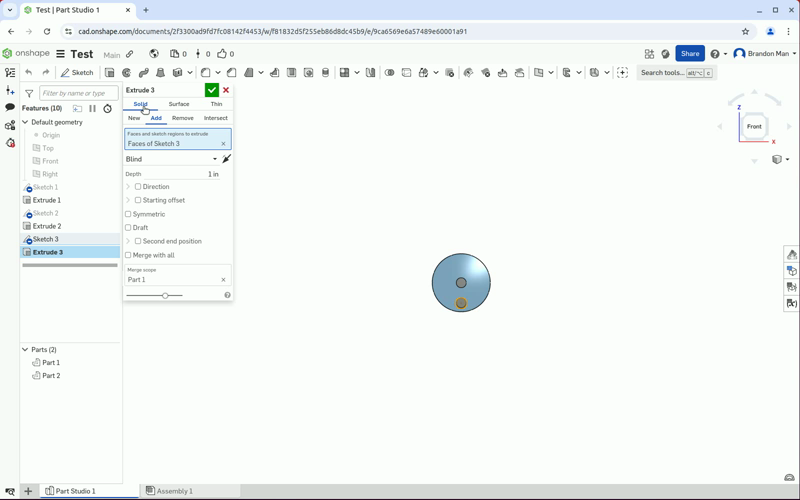
click(143, 106)
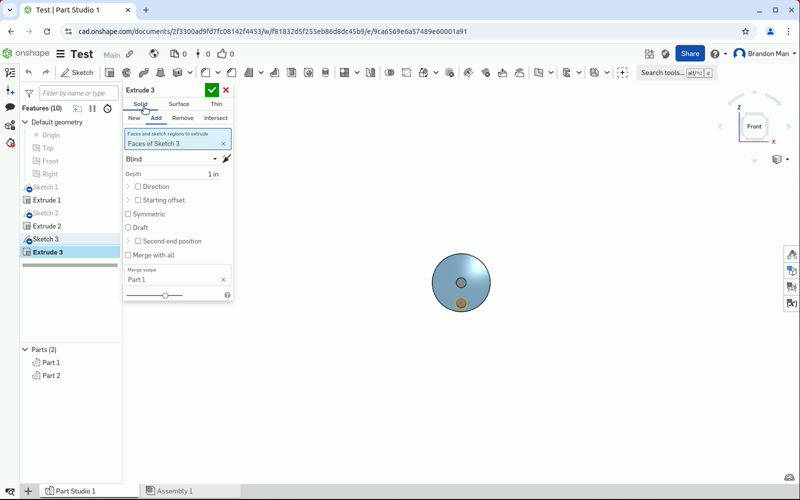
mouse_move(137, 120)
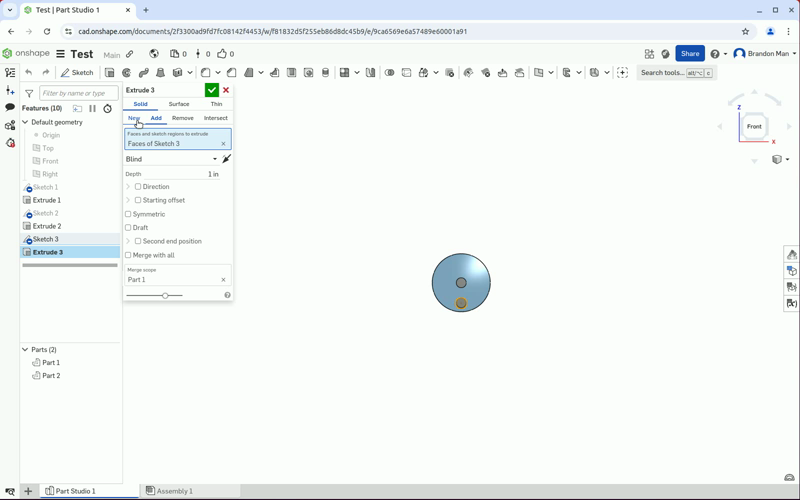
click(137, 120)
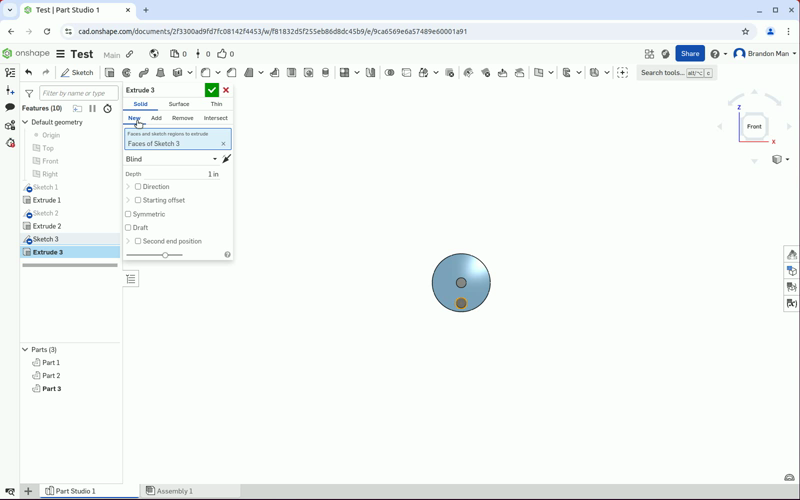
key(tab, 4)
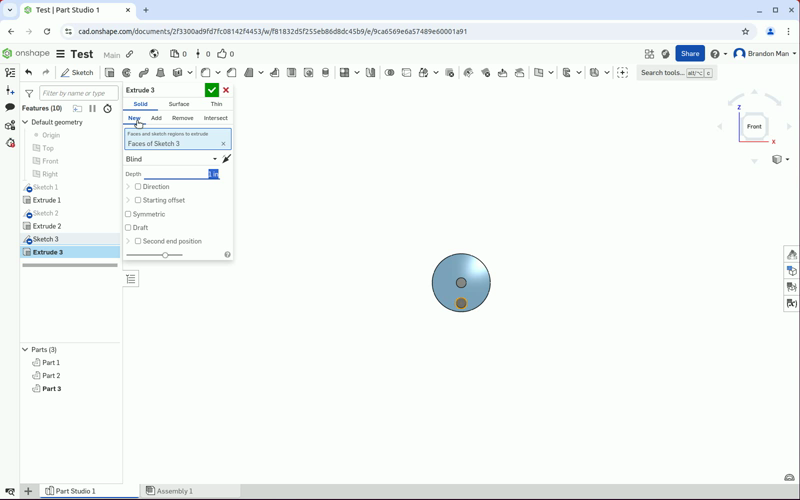
text(23.108)
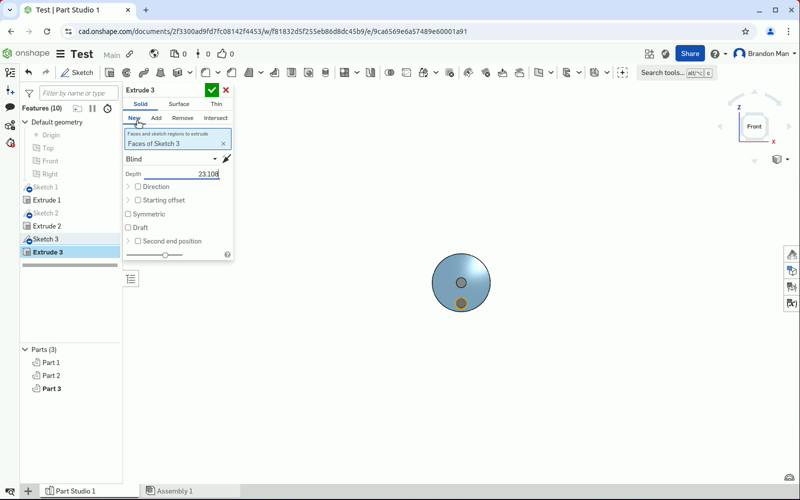
key(enter)
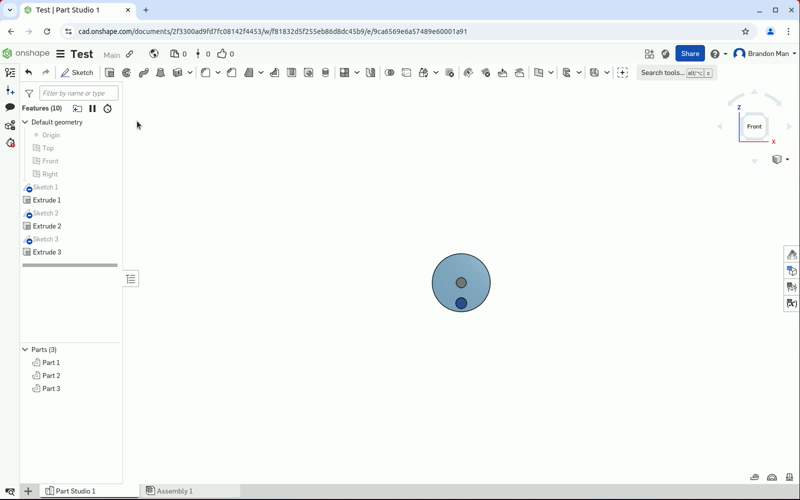
key(shift+h)
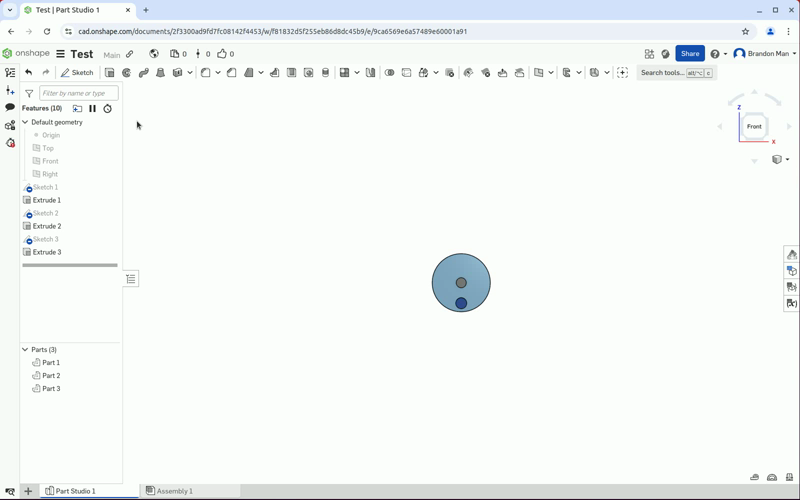
key(shift+h)
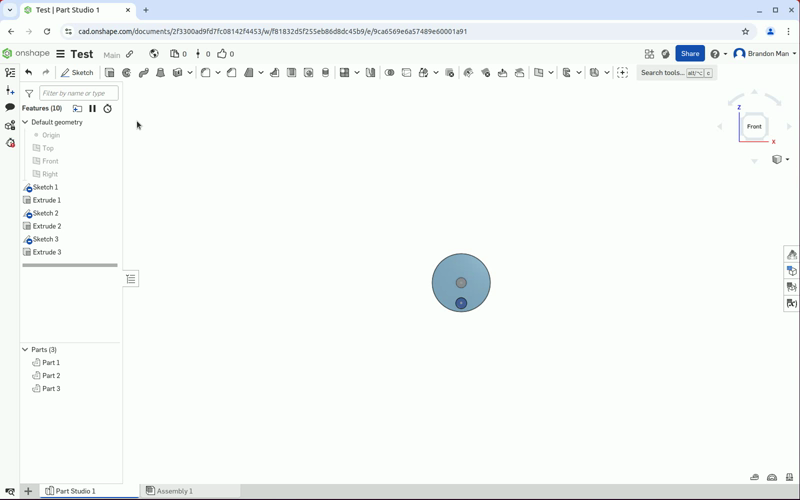
key(shift+7)
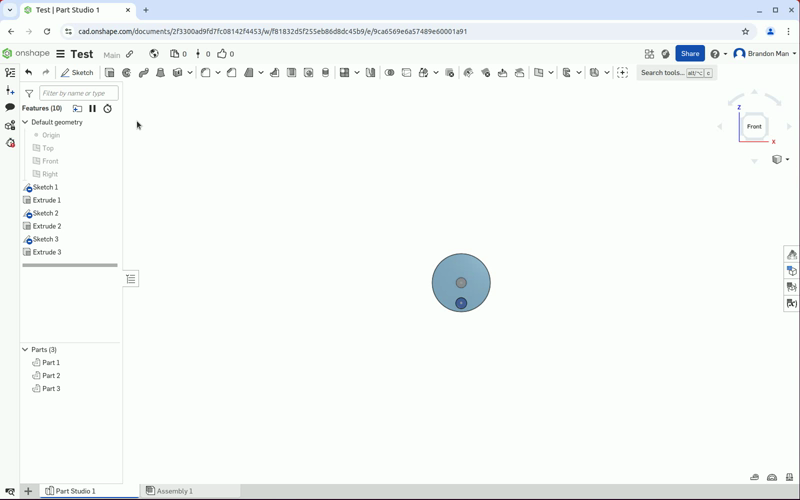
key(left, 2)
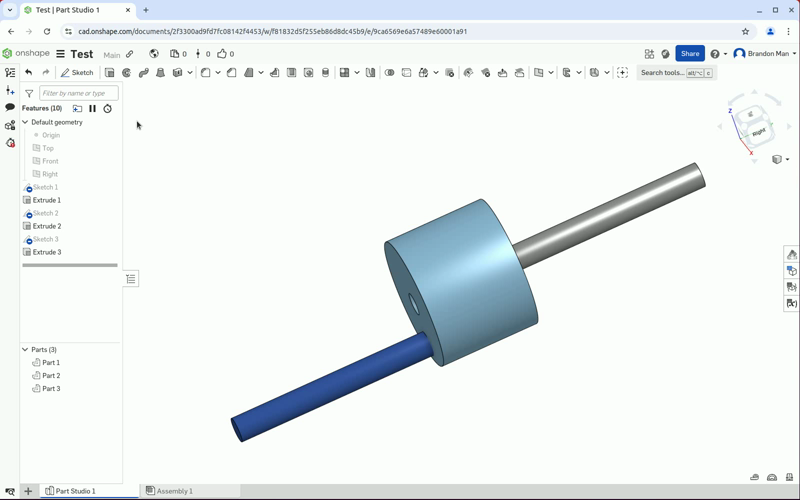
key(down, 2)
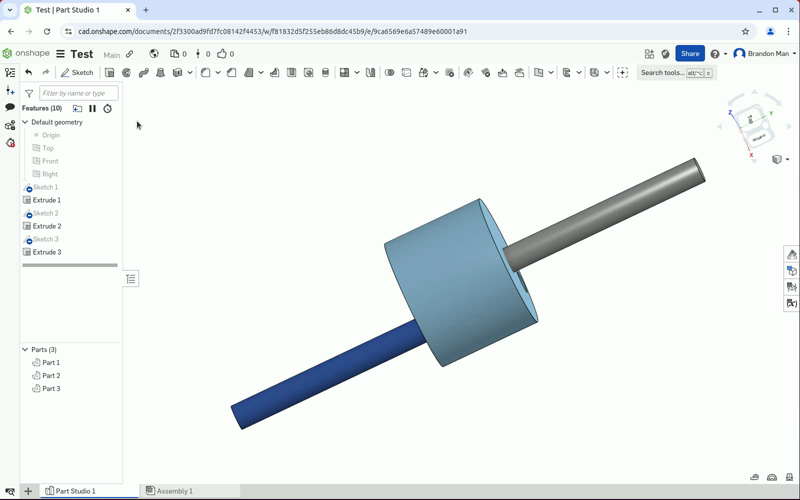
key(up, 2)
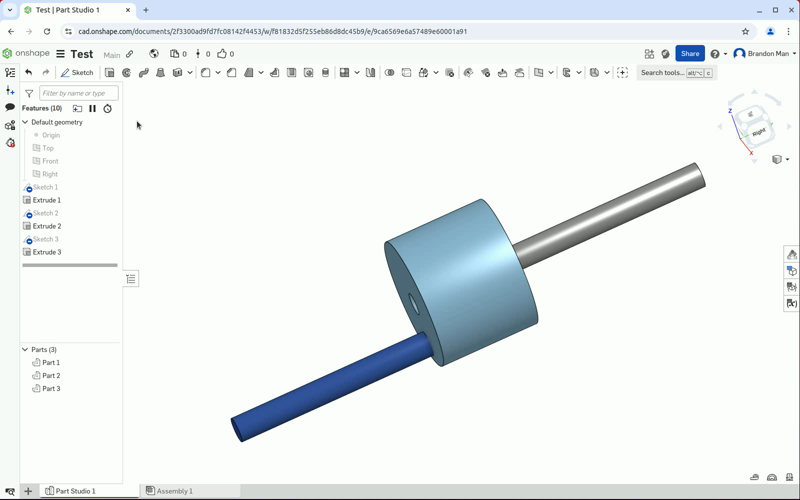
key(right, 2)
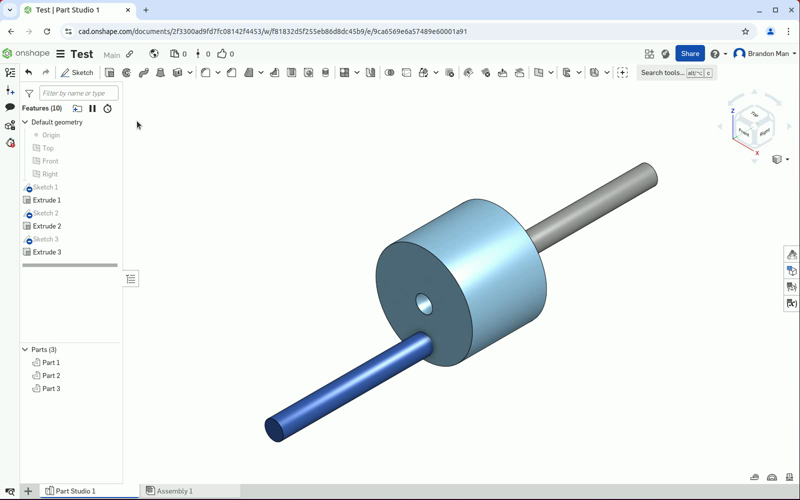
mouse_move(73, 189)
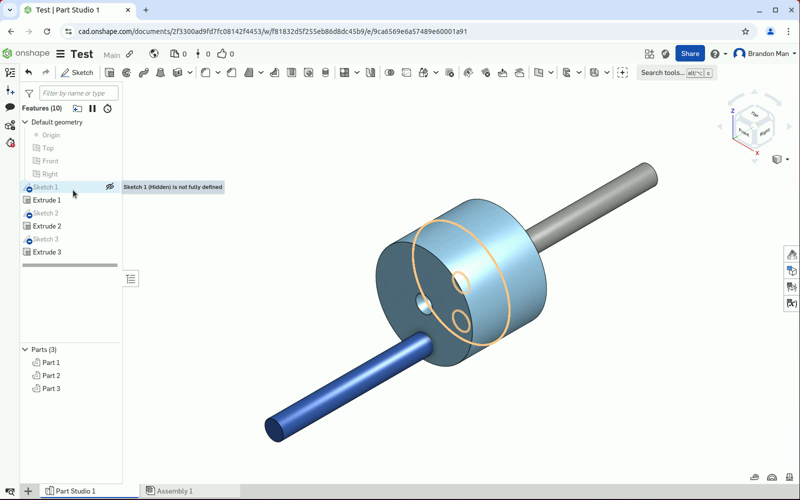
click(73, 189)